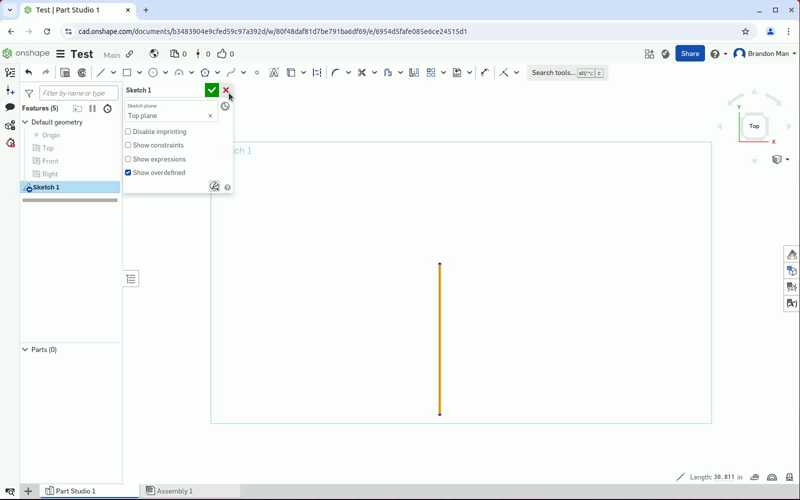
key(shift+h)
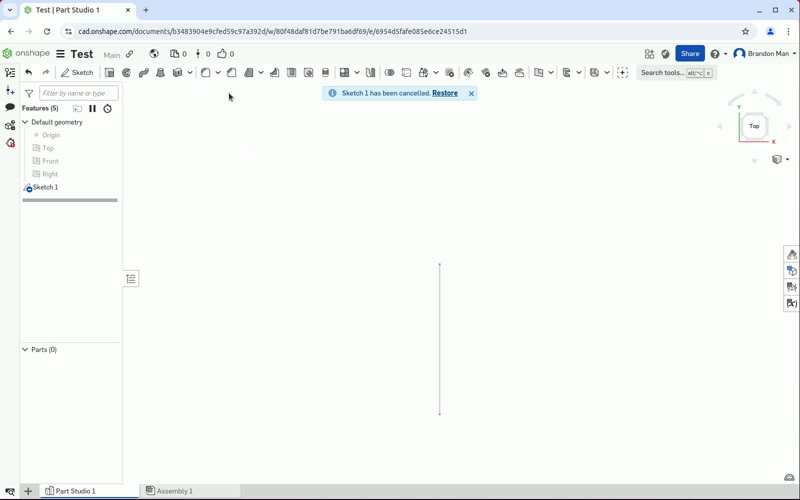
key(shift+s)
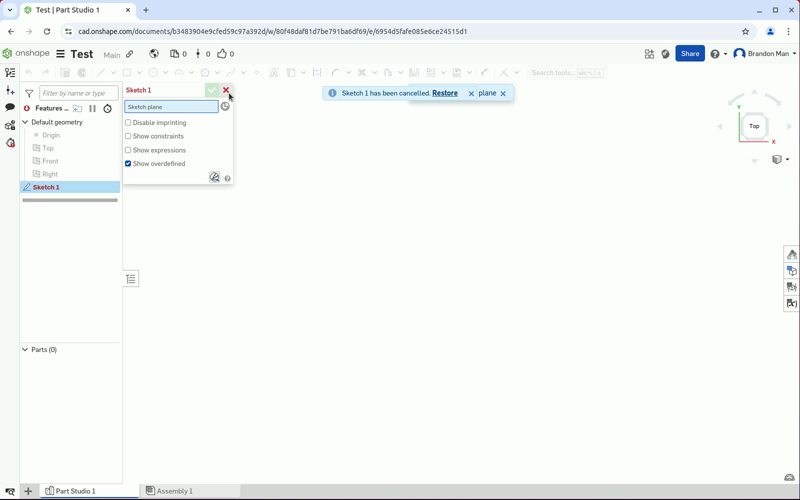
mouse_move(73, 150)
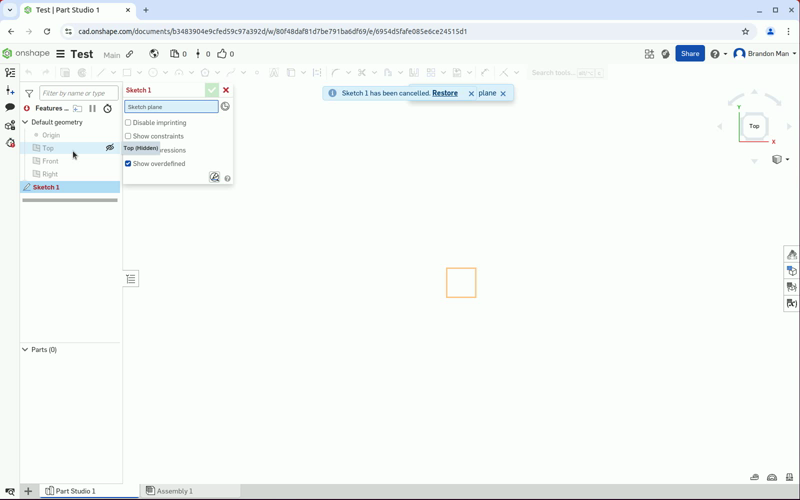
click(73, 150)
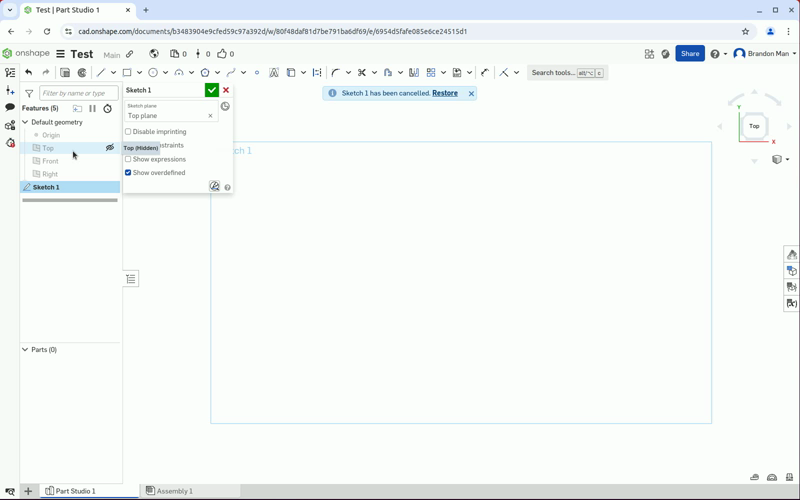
mouse_move(73, 352)
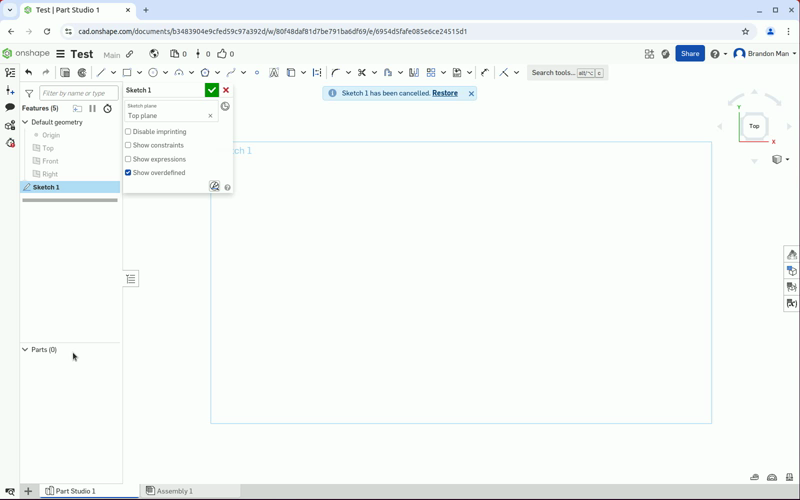
key(y)
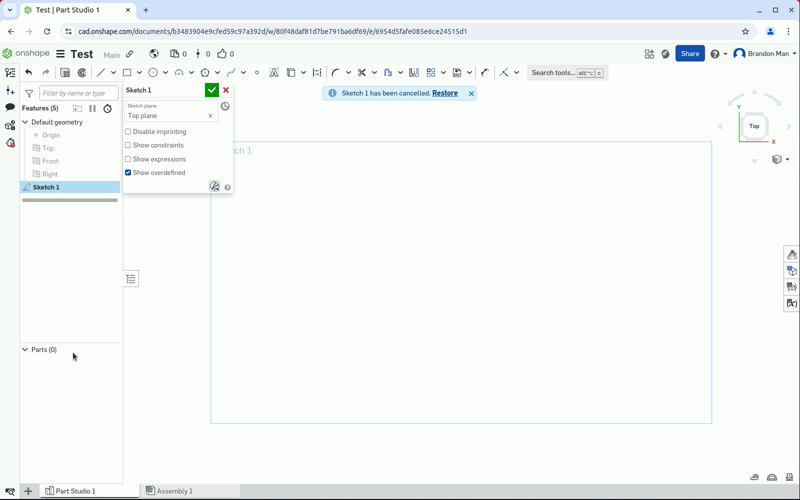
key(l)
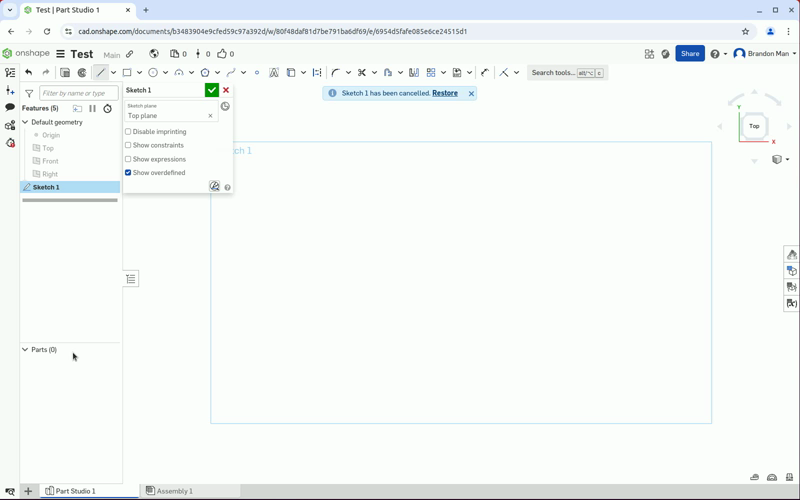
key_down(shift)
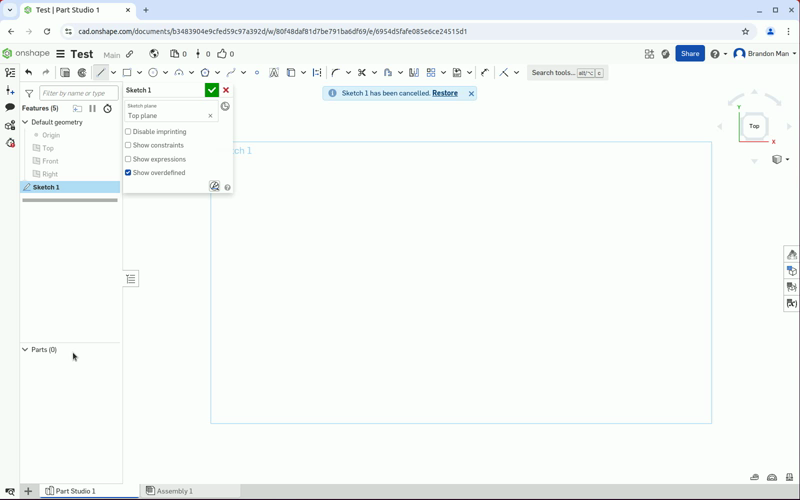
mouse_move(392, 288)
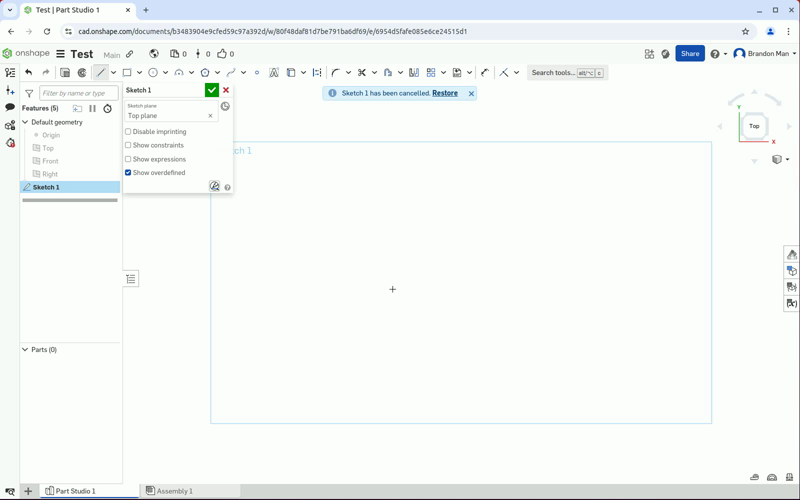
click(392, 288)
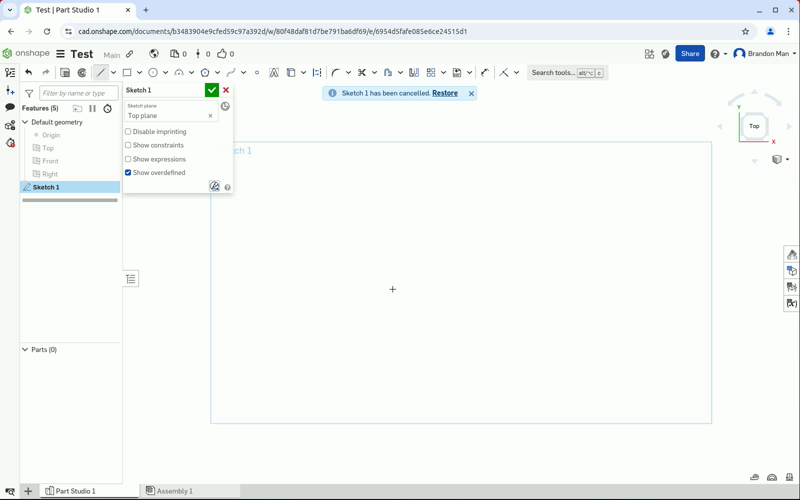
key_up(shift)
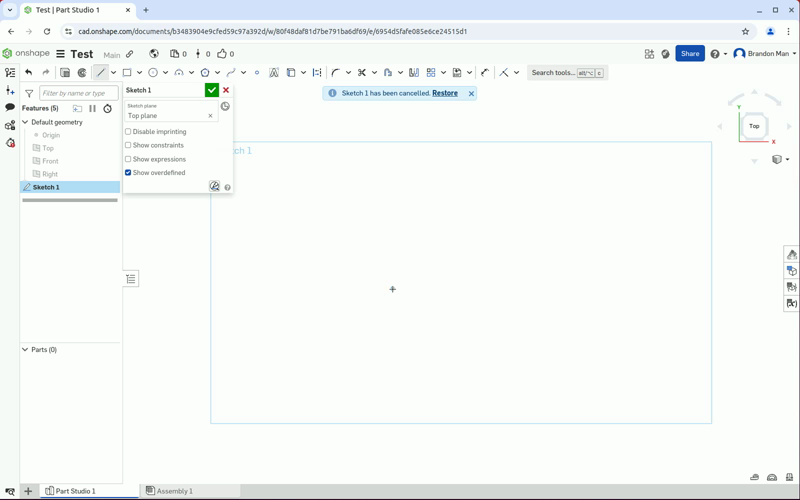
key_down(shift)
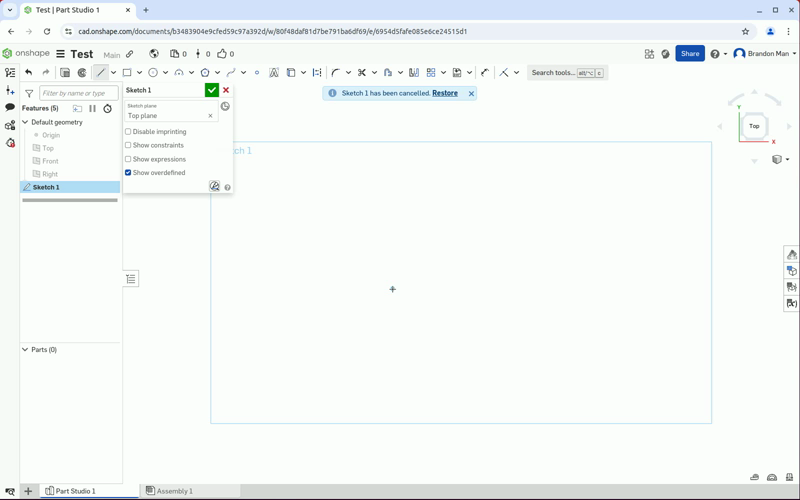
mouse_move(461, 288)
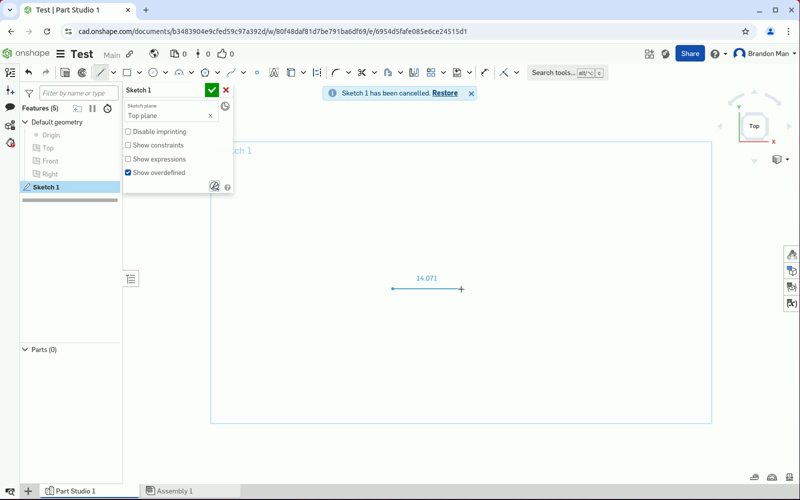
click(461, 288)
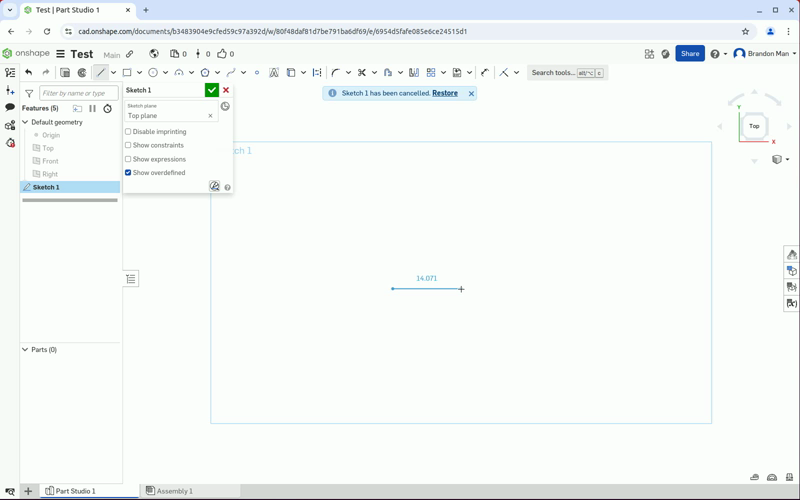
key_up(shift)
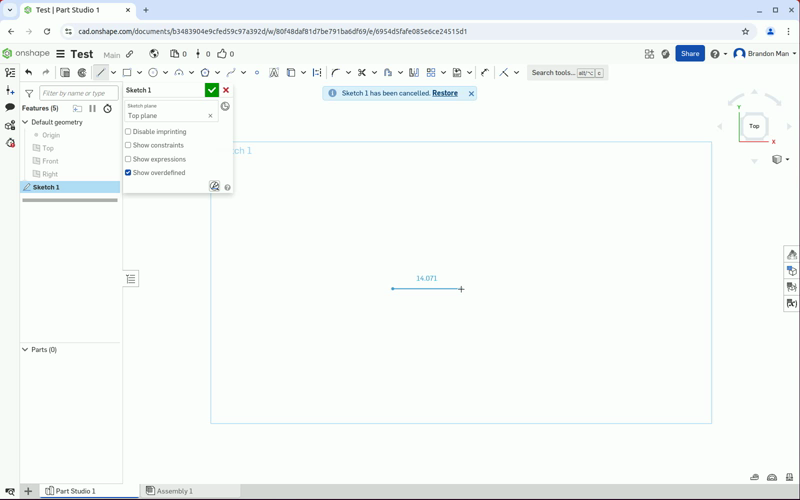
key_down(shift)
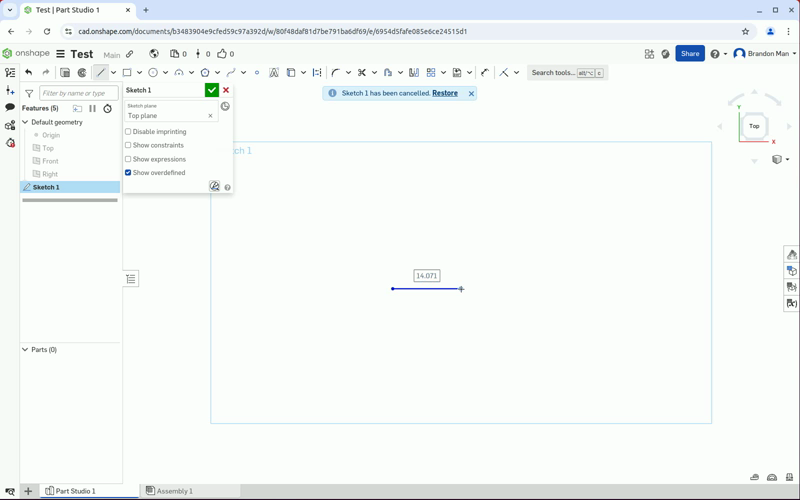
mouse_move(491, 288)
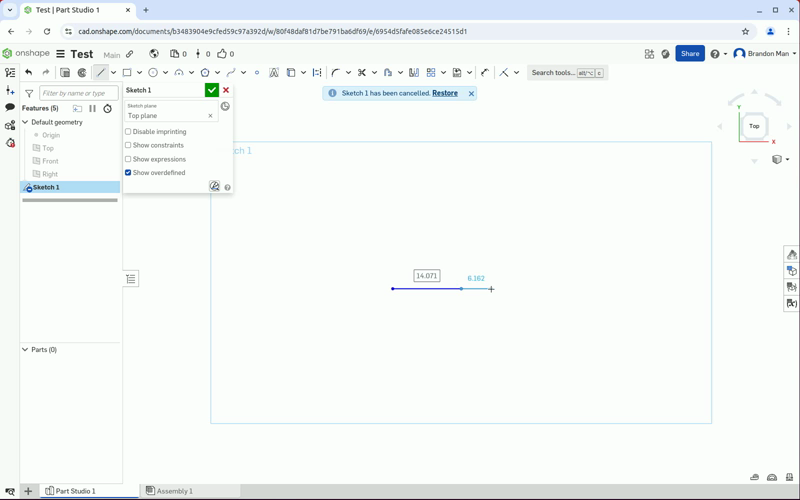
mouse_move(461, 282)
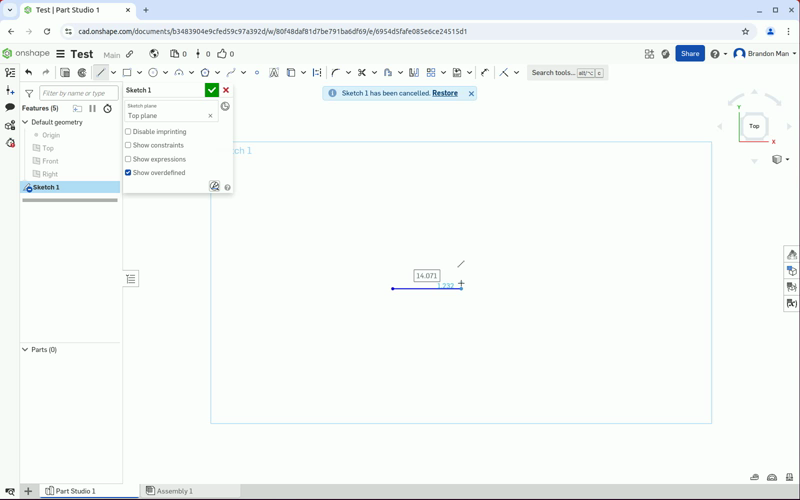
scroll(6)
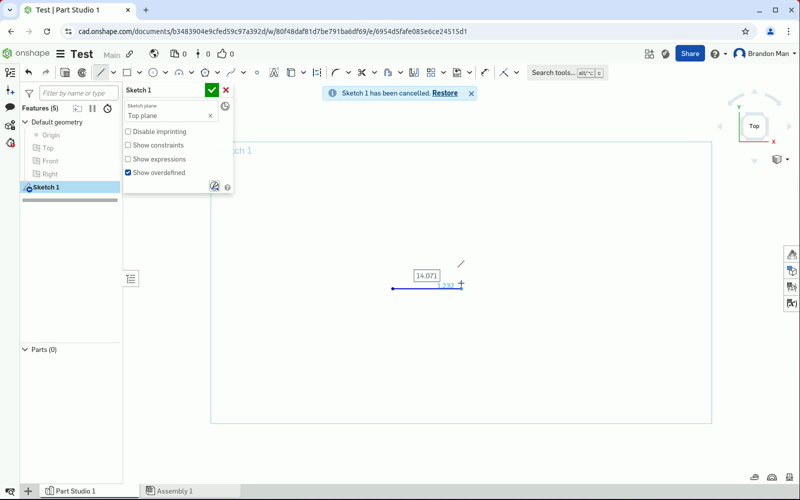
scroll(6)
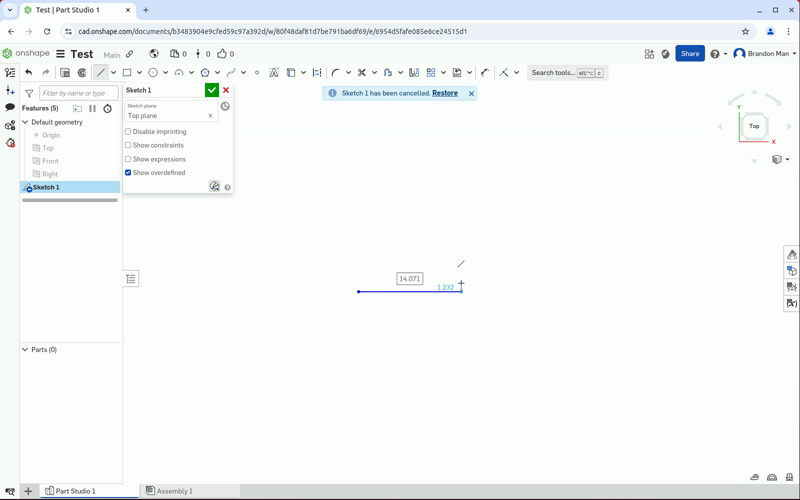
scroll(6)
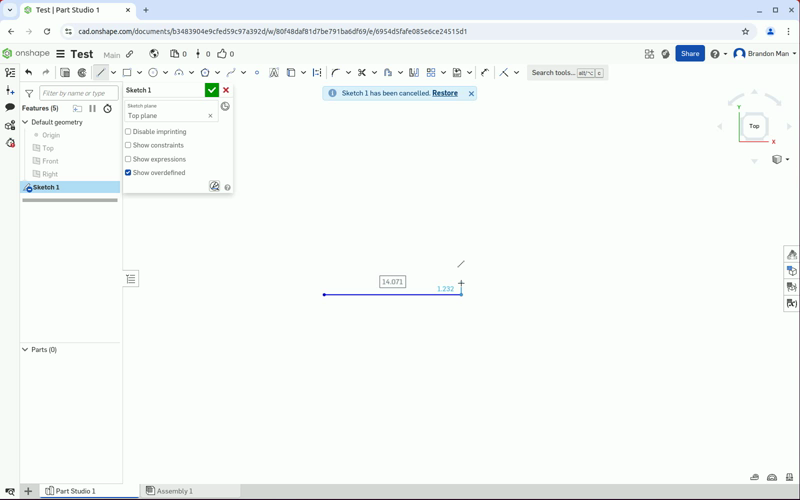
scroll(6)
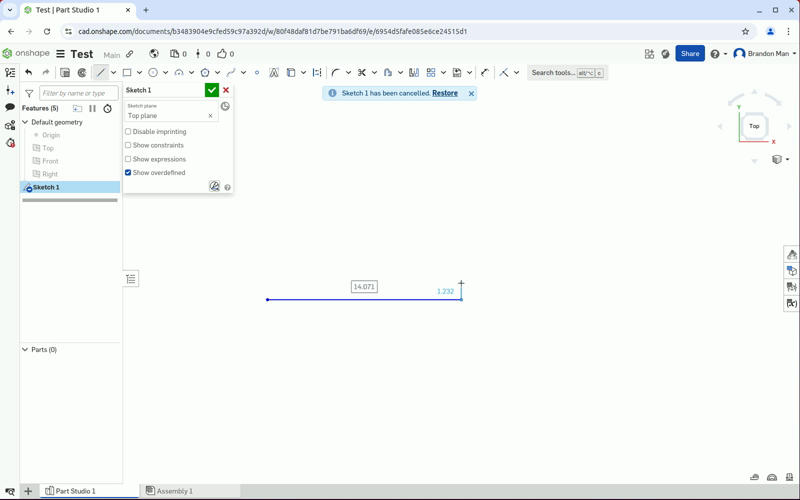
scroll(6)
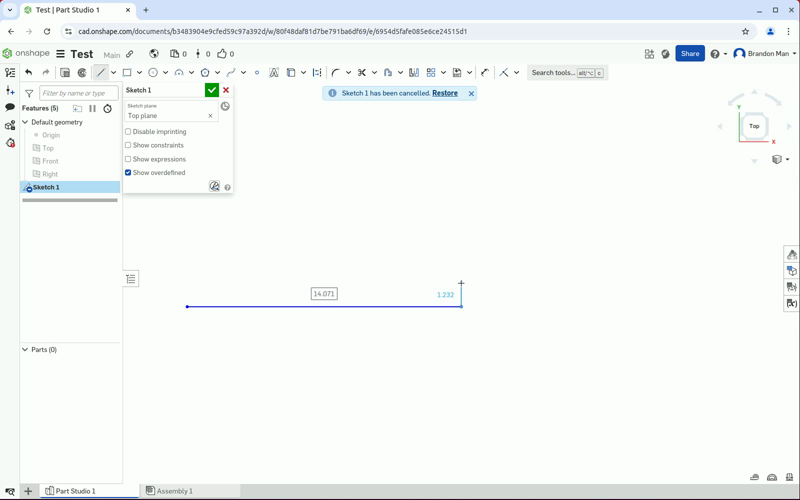
scroll(6)
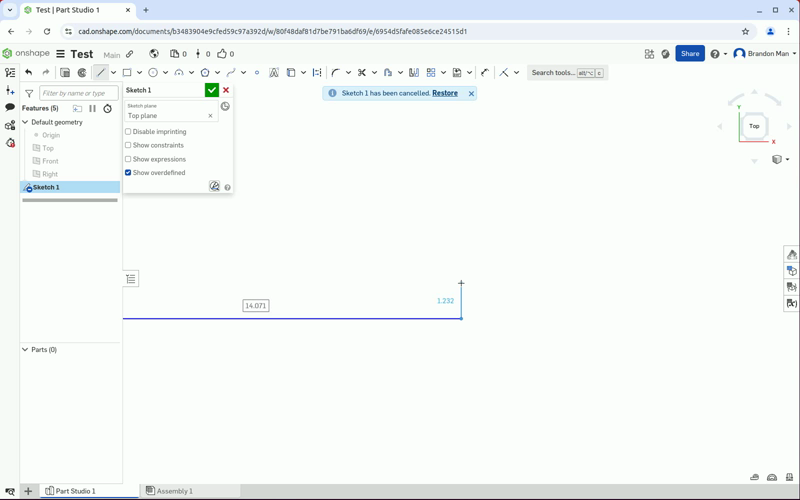
scroll(6)
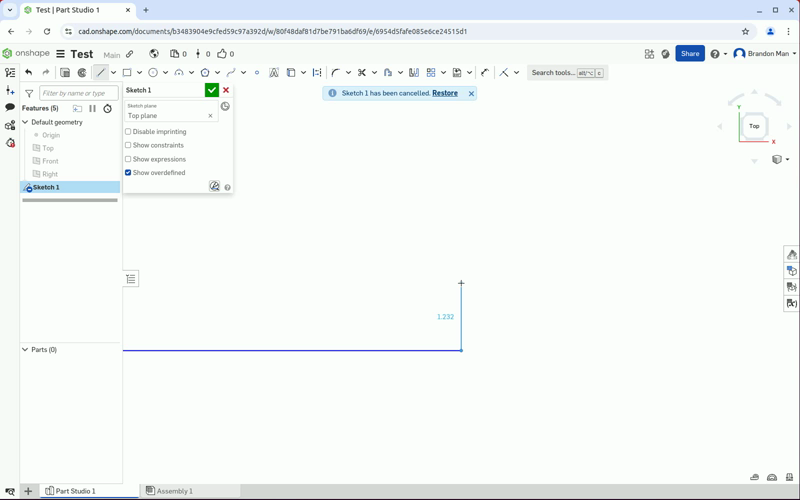
click(461, 282)
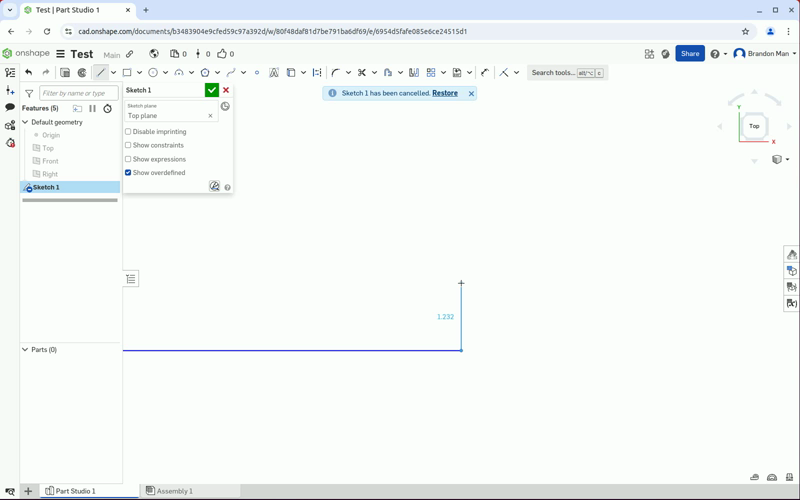
scroll(-6)
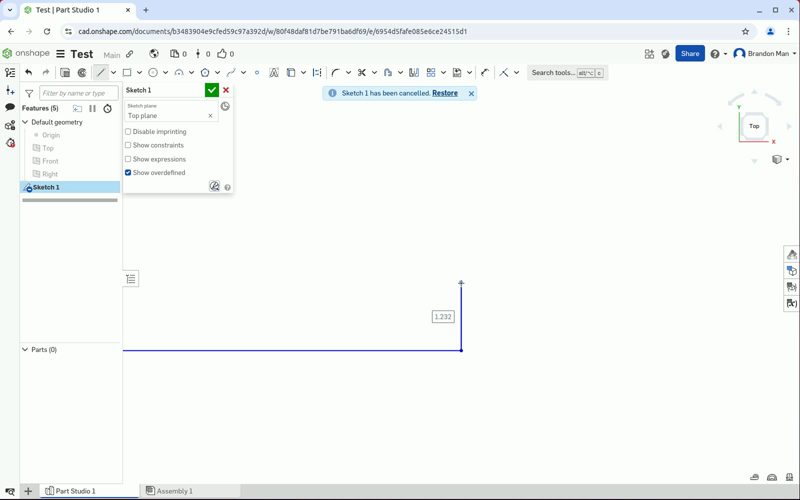
scroll(-6)
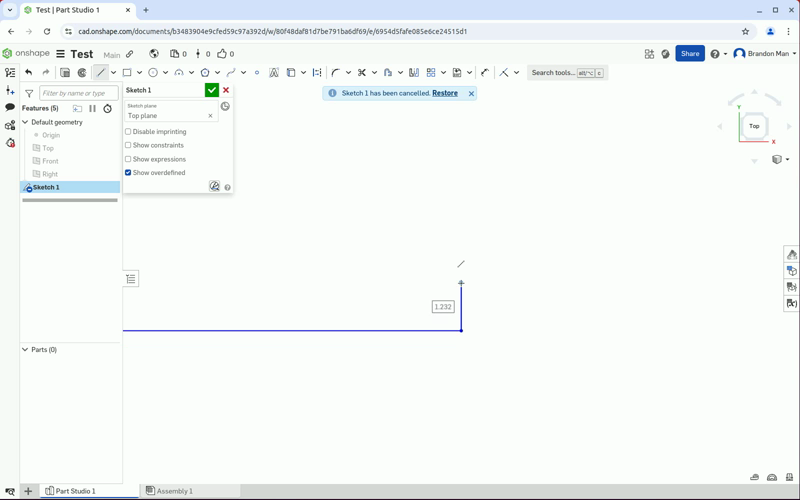
scroll(-6)
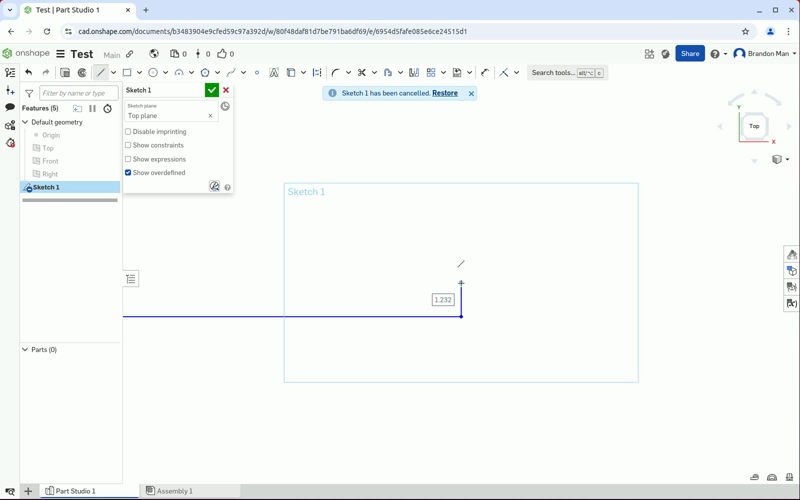
scroll(-6)
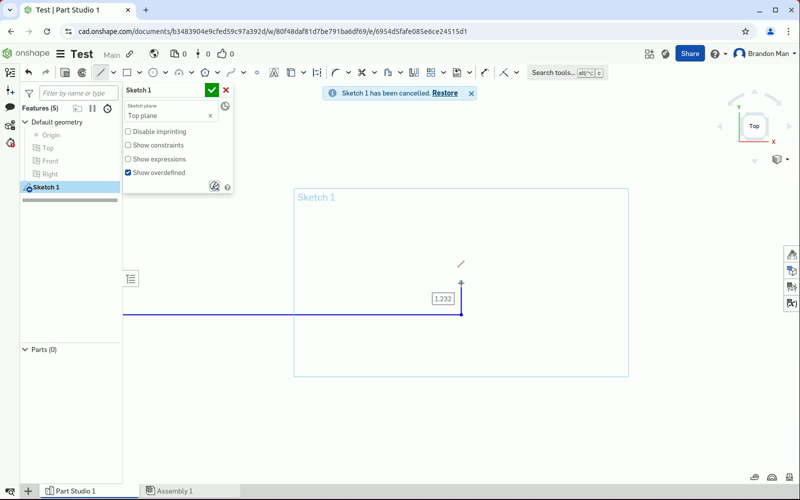
scroll(-6)
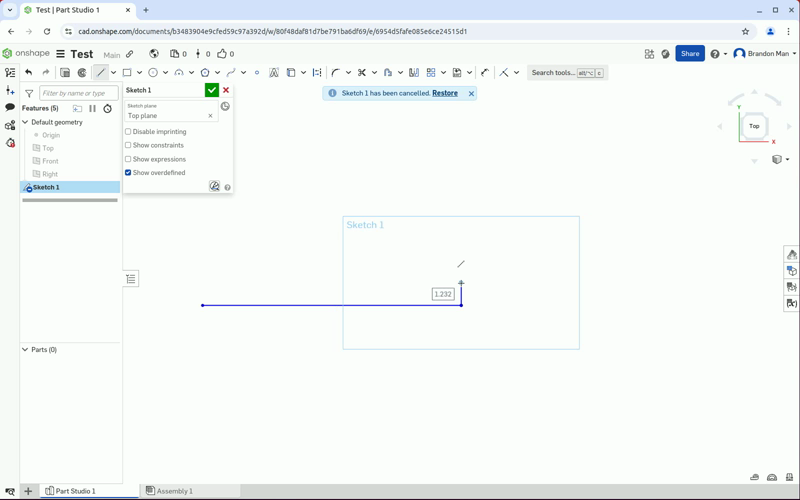
scroll(-6)
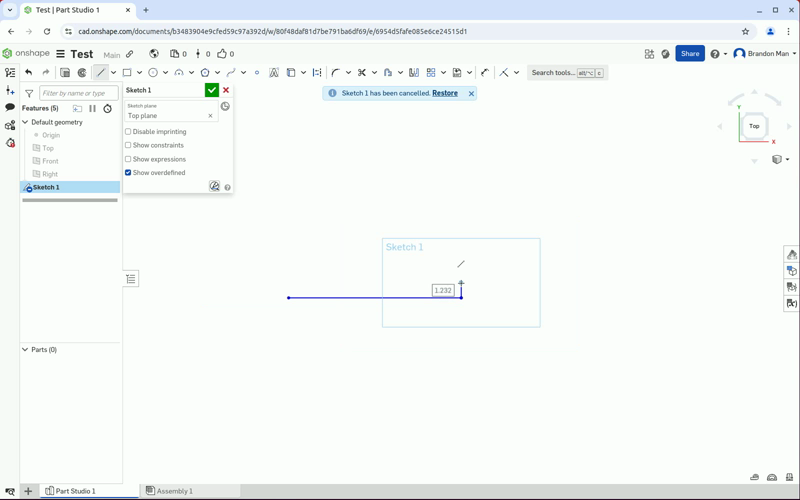
scroll(-6)
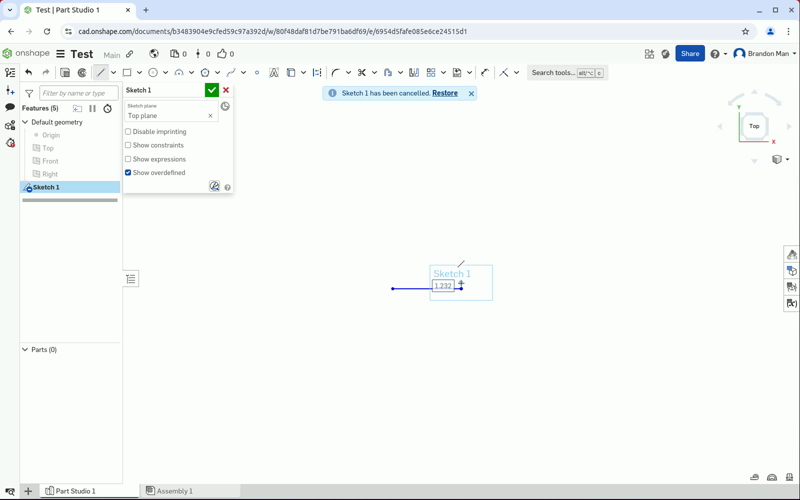
key_up(shift)
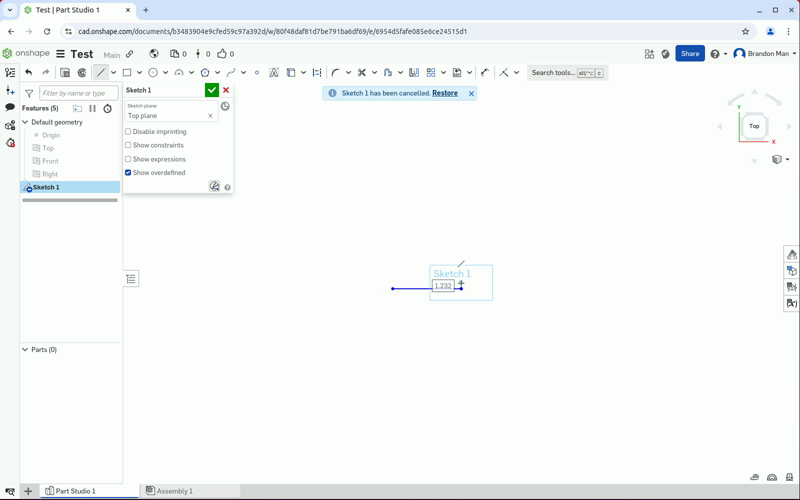
key_down(shift)
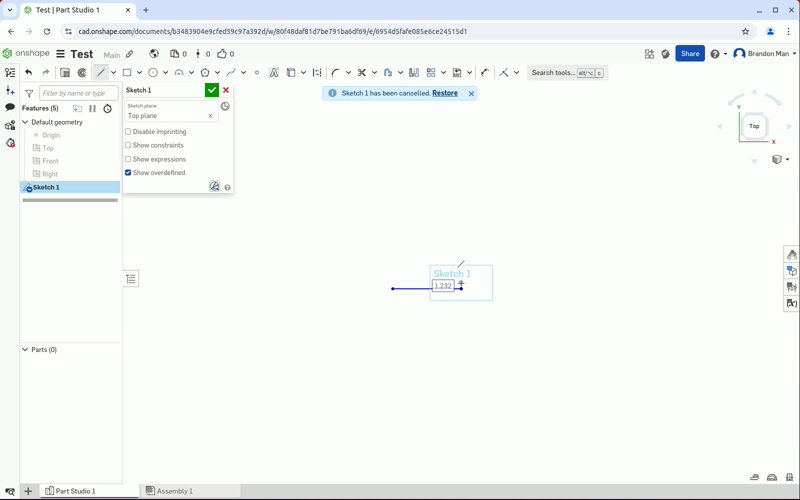
mouse_move(491, 282)
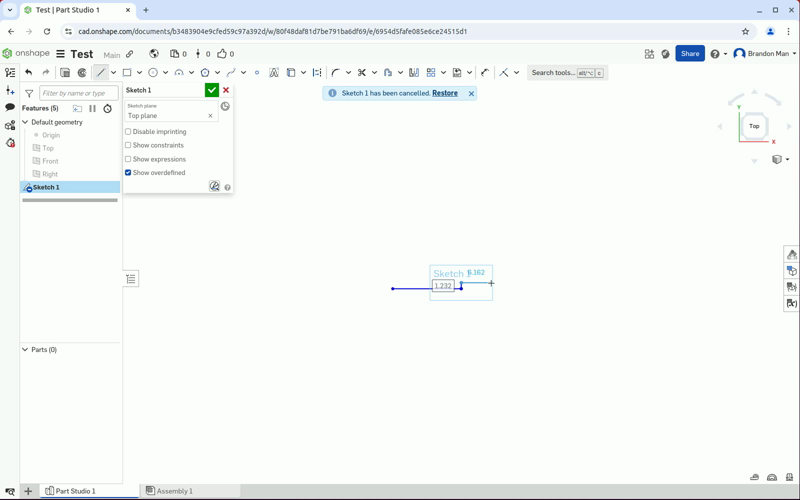
mouse_move(461, 277)
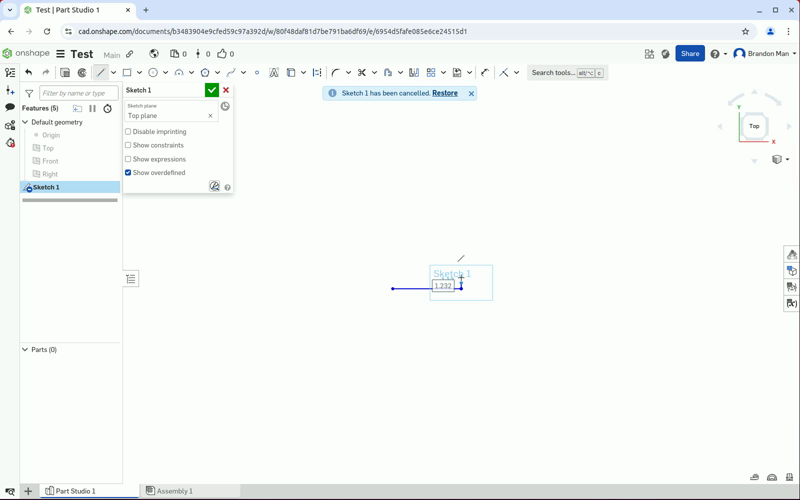
scroll(6)
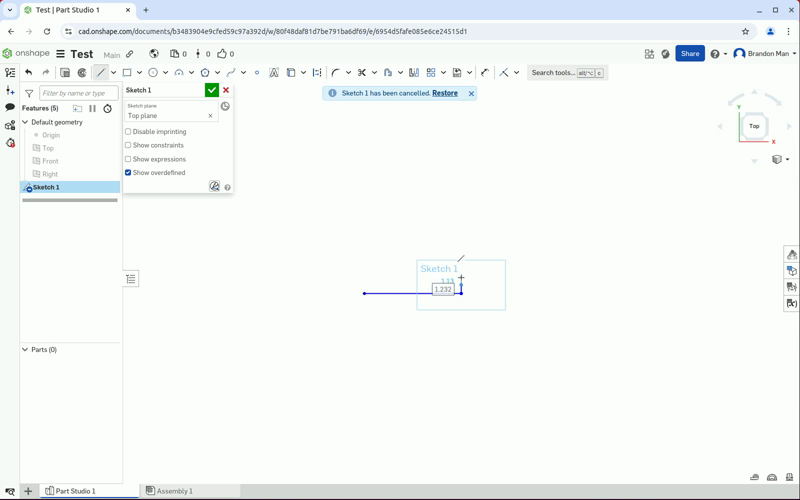
scroll(6)
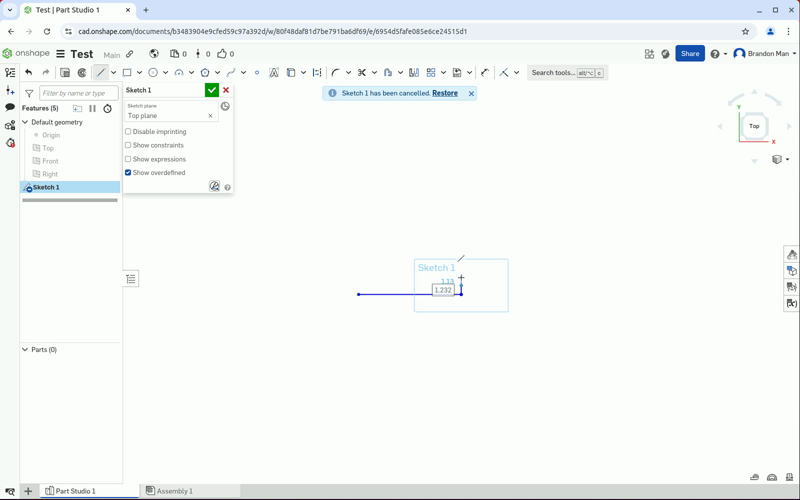
scroll(6)
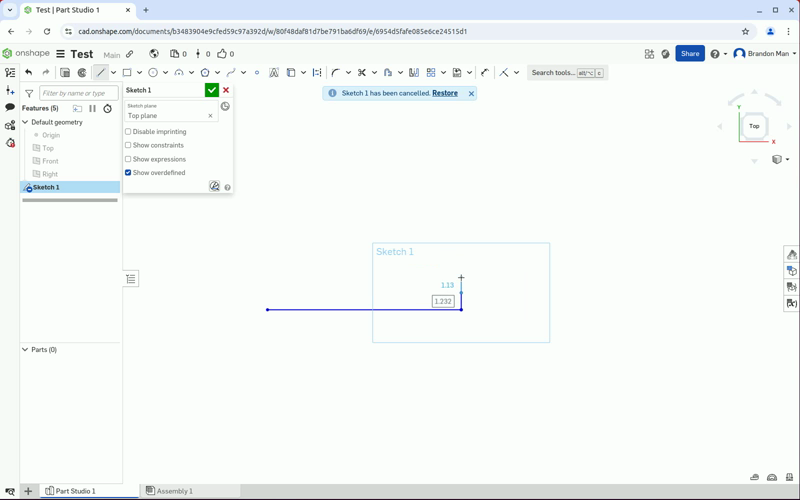
scroll(6)
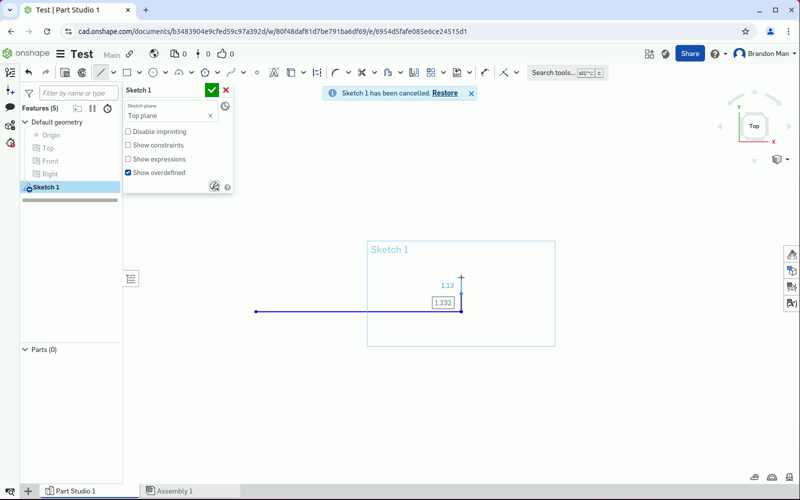
scroll(6)
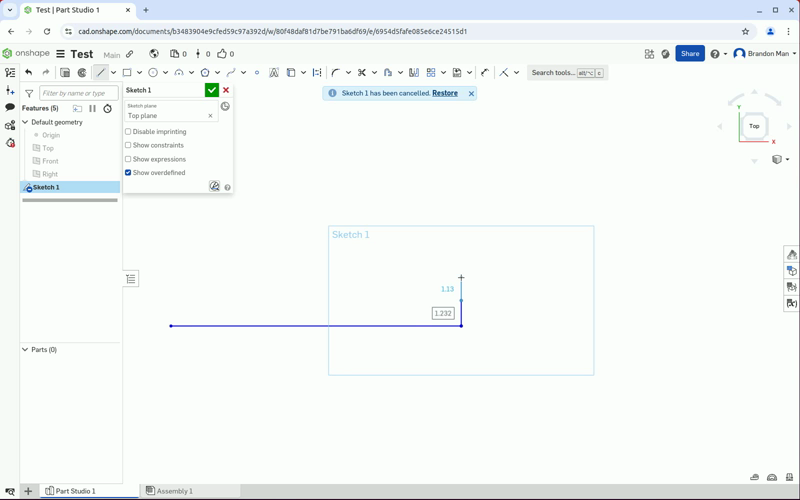
scroll(6)
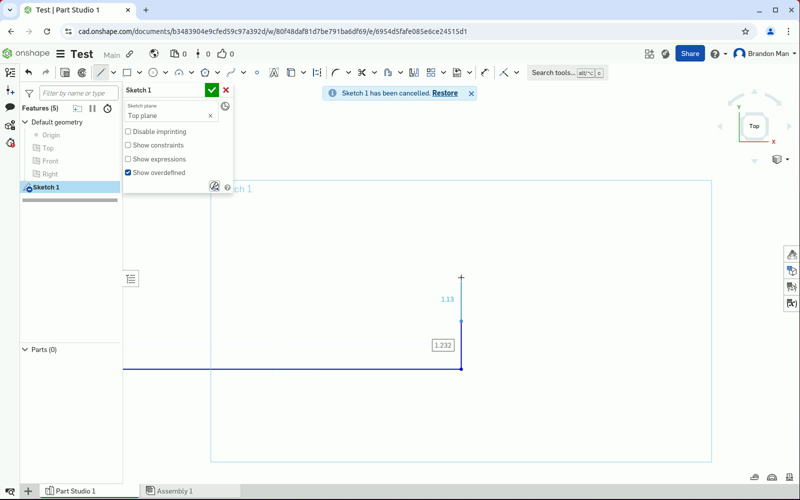
scroll(6)
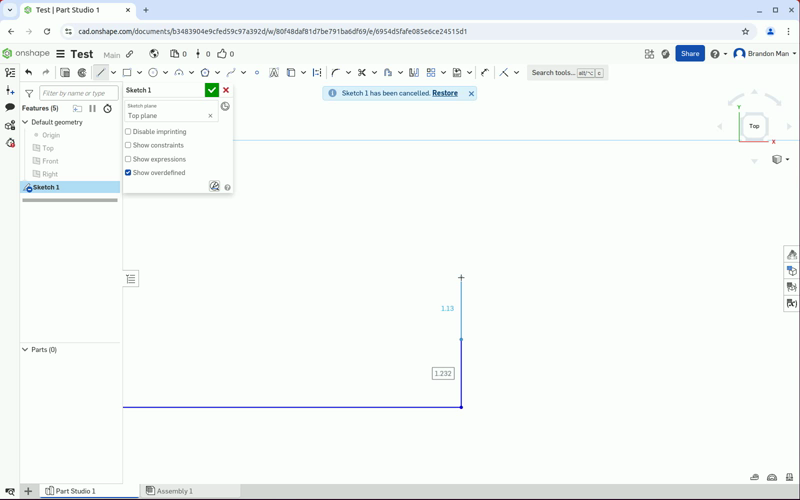
click(461, 277)
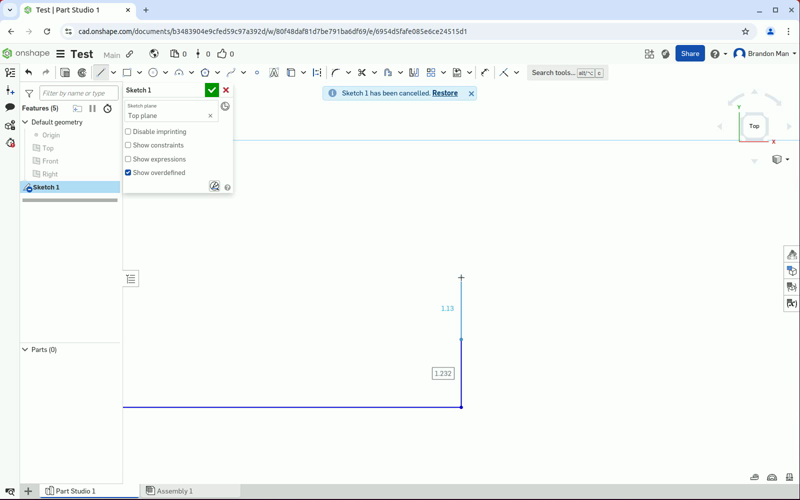
scroll(-6)
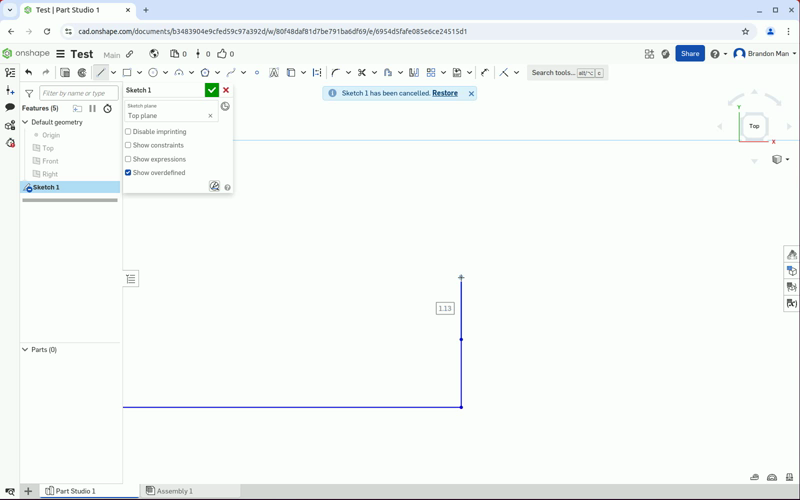
scroll(-6)
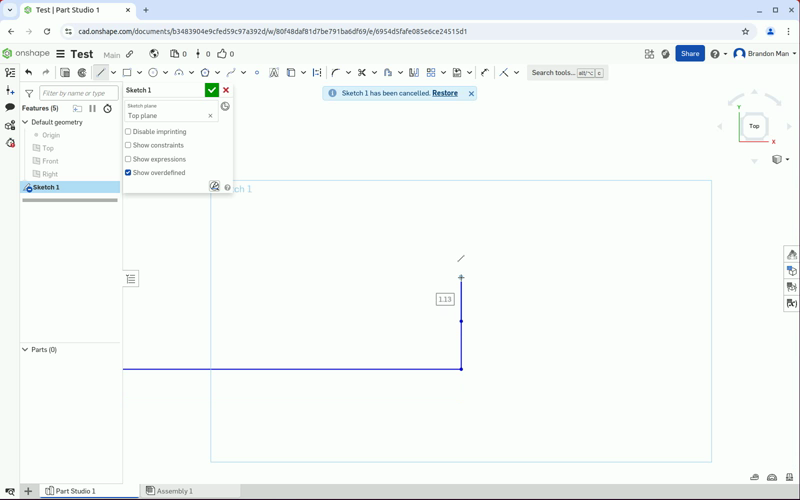
scroll(-6)
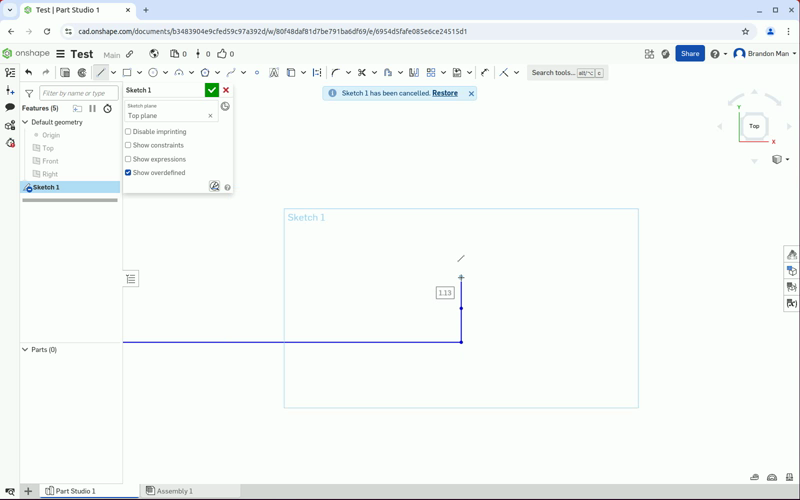
scroll(-6)
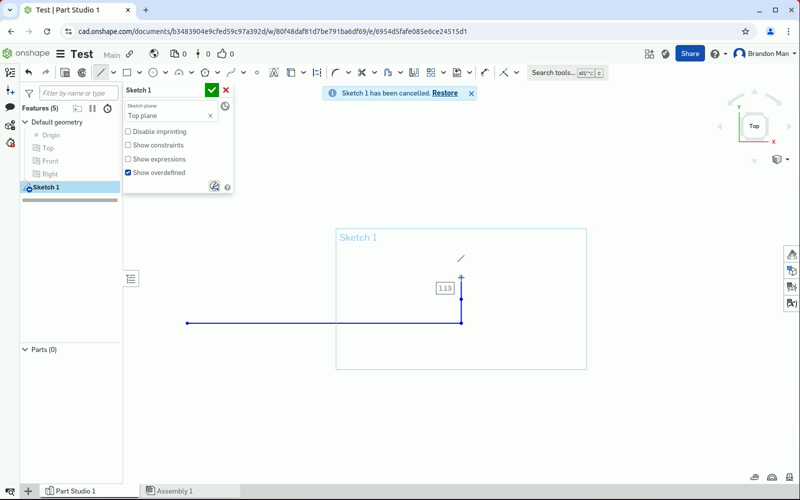
scroll(-6)
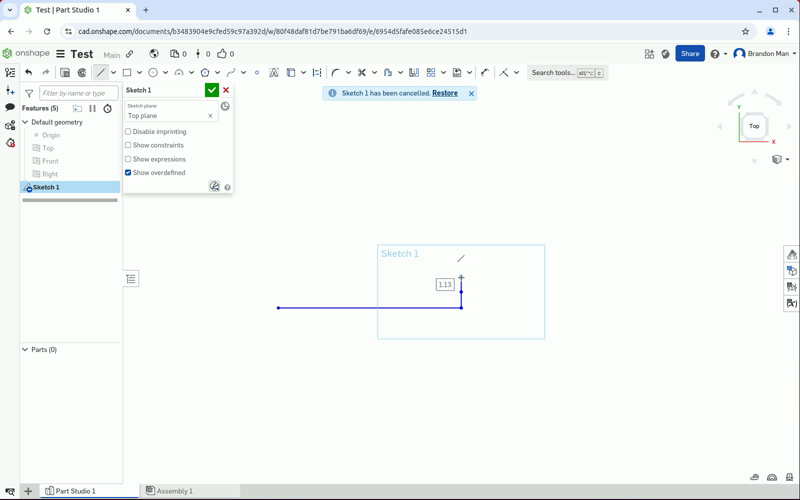
scroll(-6)
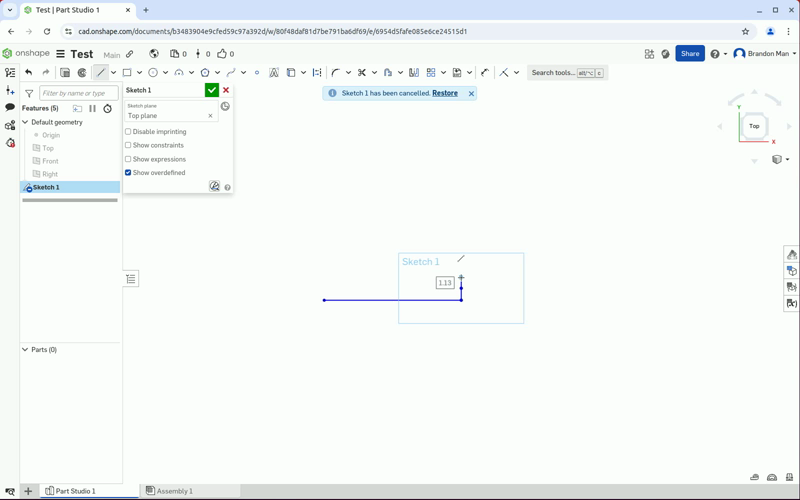
scroll(-6)
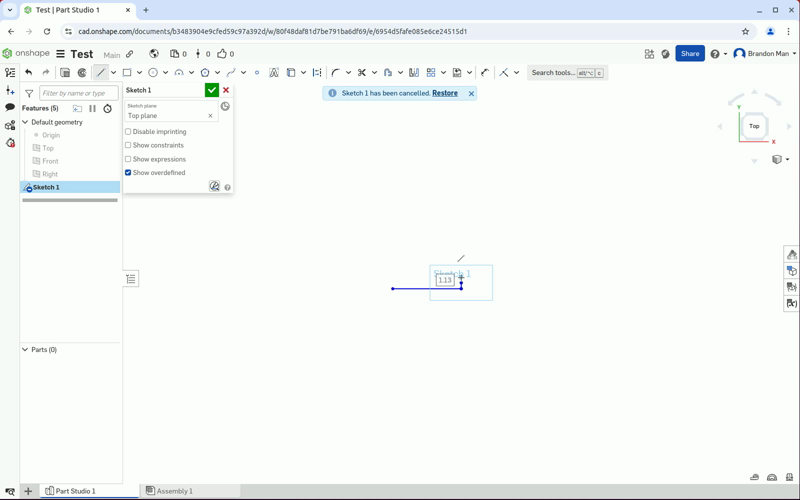
key_up(shift)
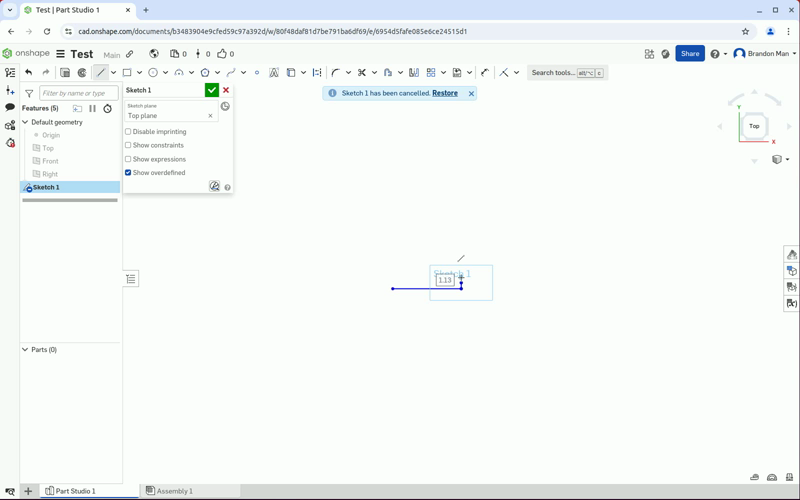
key_down(shift)
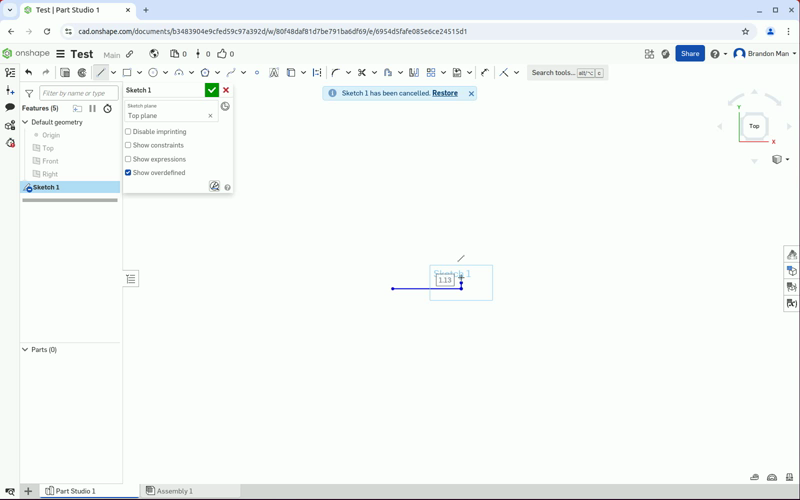
mouse_move(491, 277)
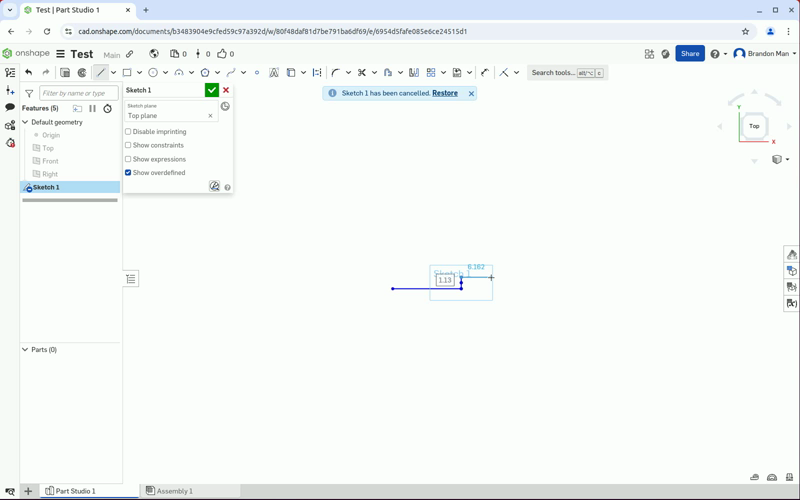
mouse_move(449, 277)
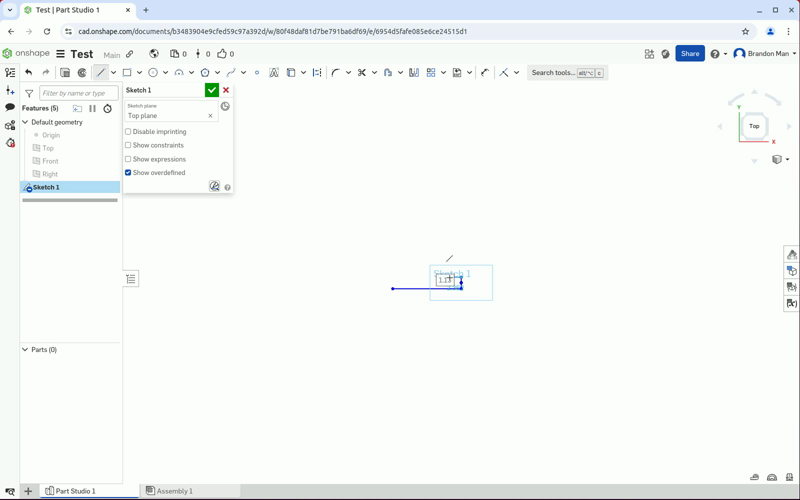
click(449, 277)
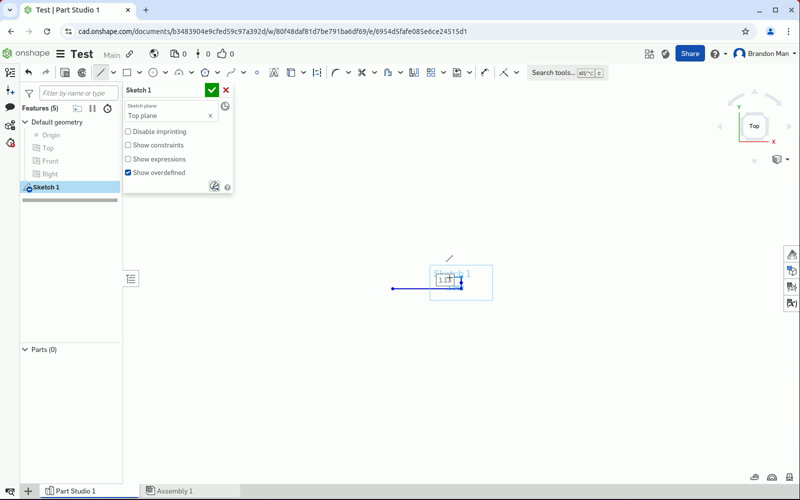
key_up(shift)
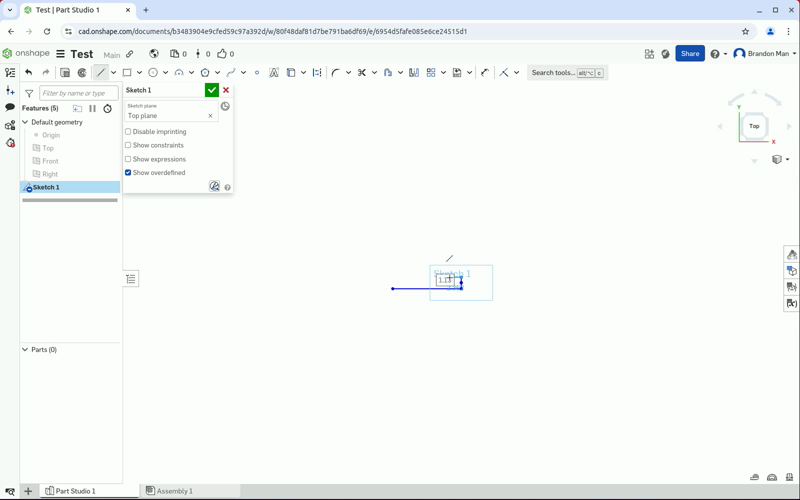
key_down(shift)
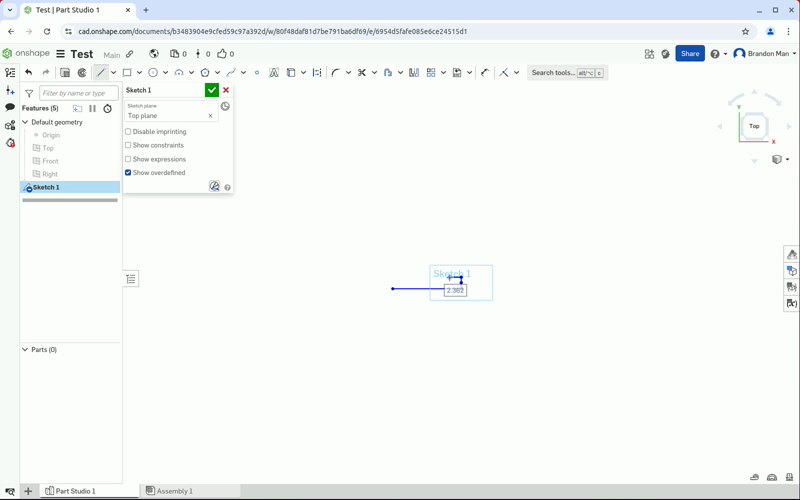
mouse_move(479, 277)
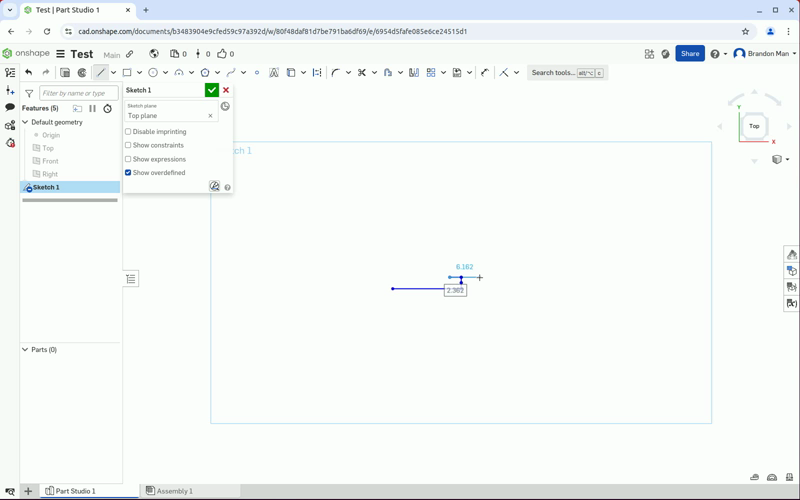
mouse_move(392, 277)
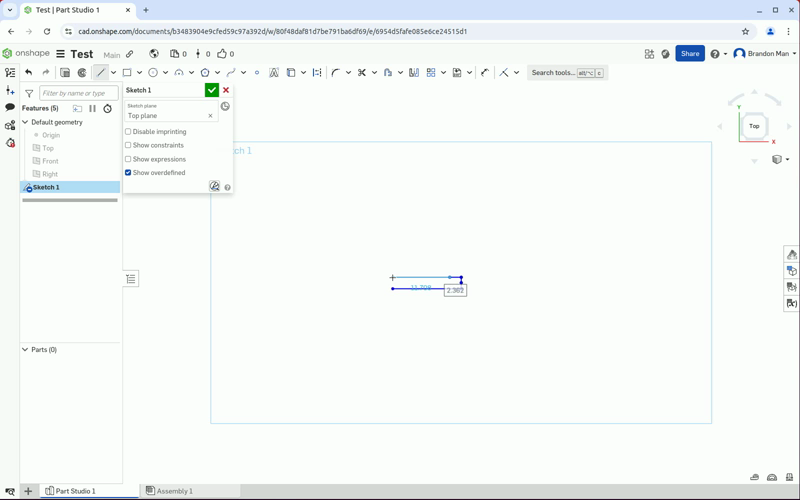
click(392, 277)
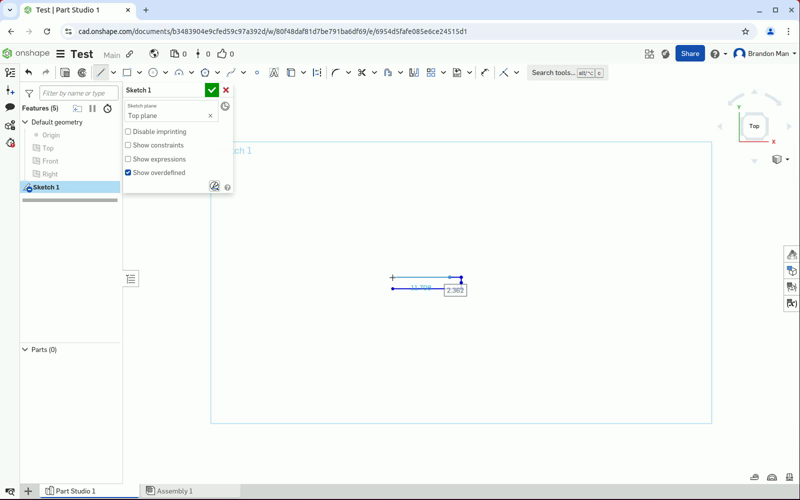
key_up(shift)
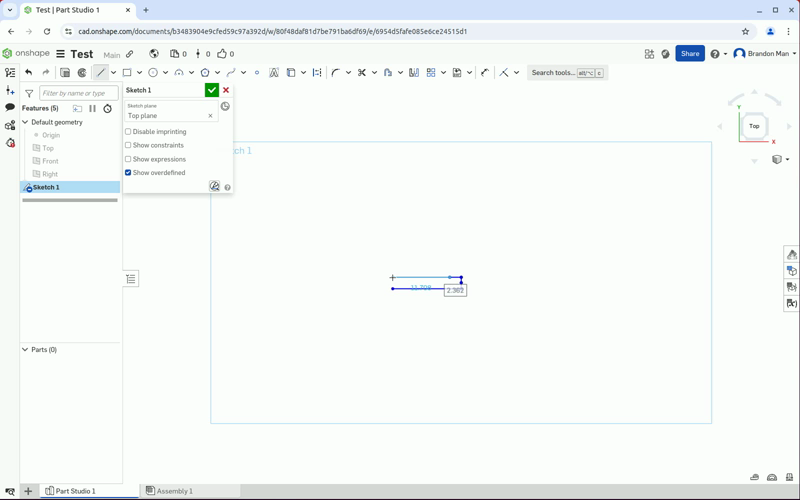
mouse_move(422, 277)
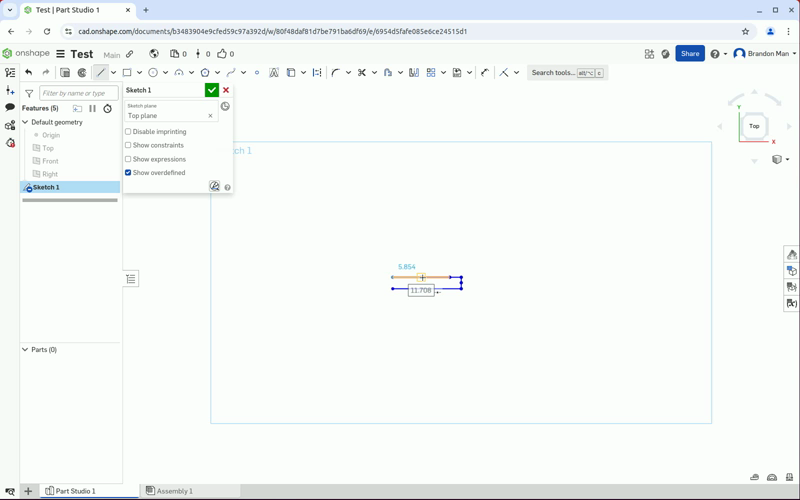
key_down(shift)
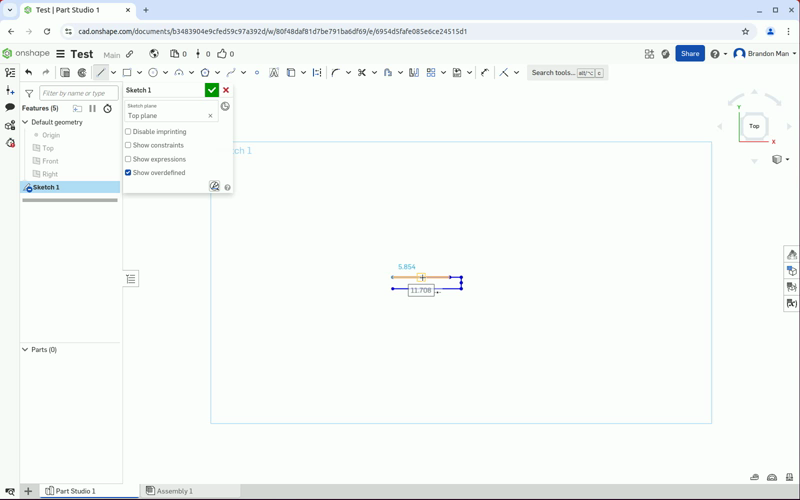
mouse_move(392, 288)
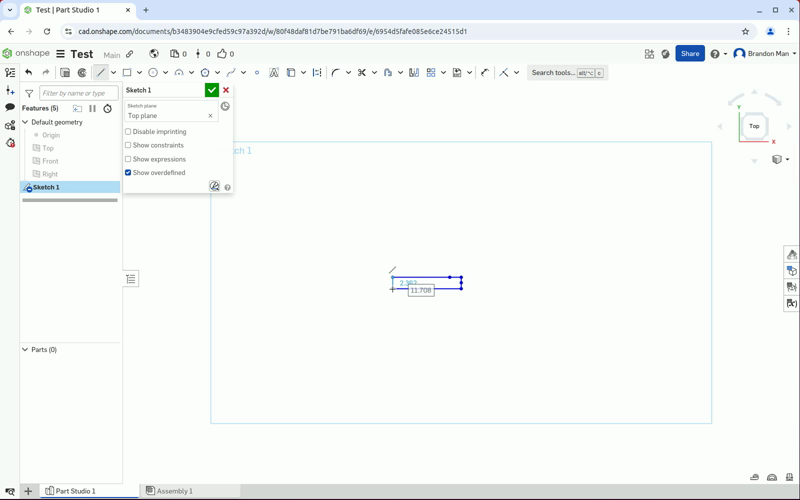
key_up(shift)
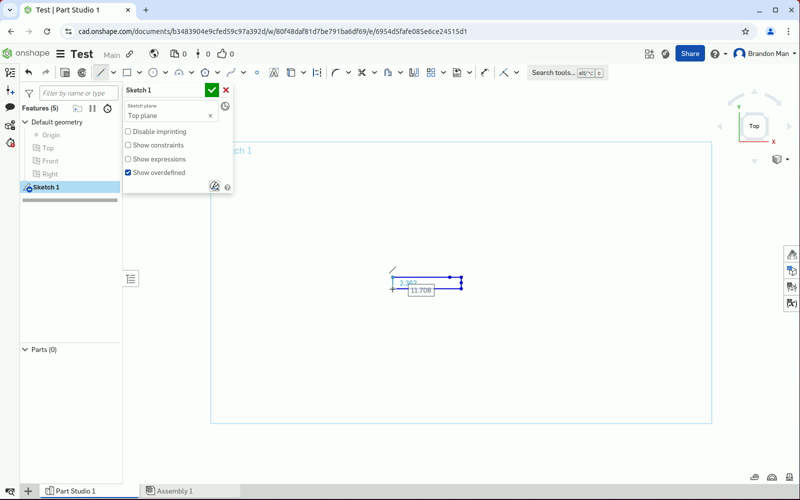
click(392, 288)
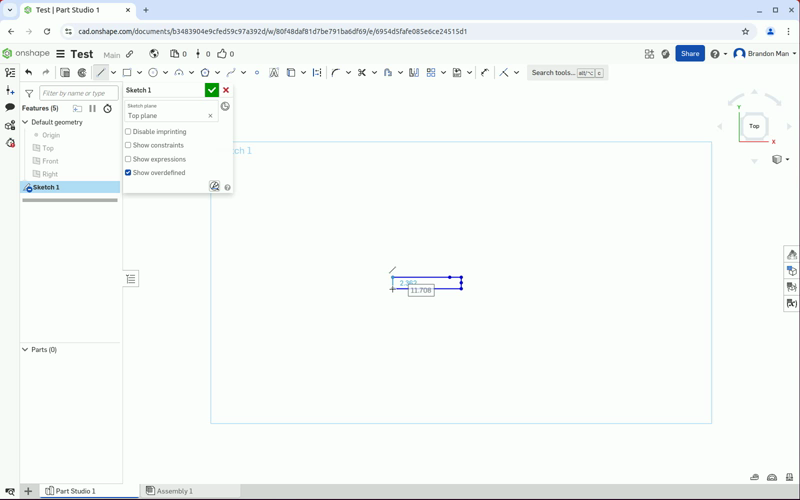
key(esc)
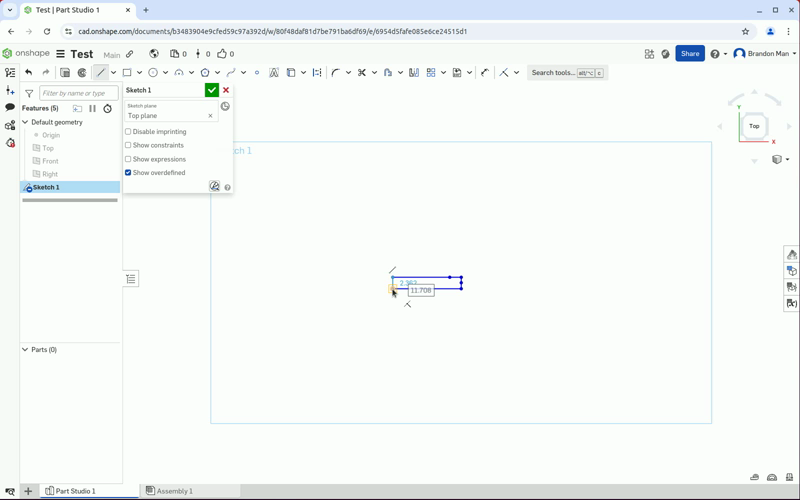
key(c)
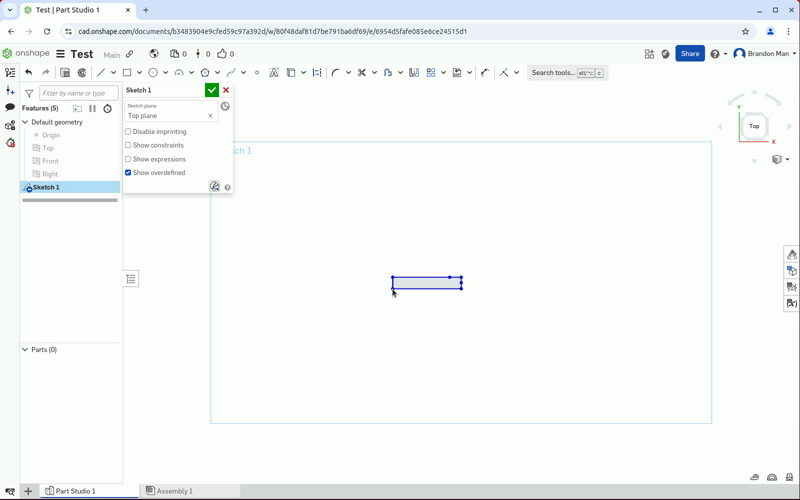
key_down(shift)
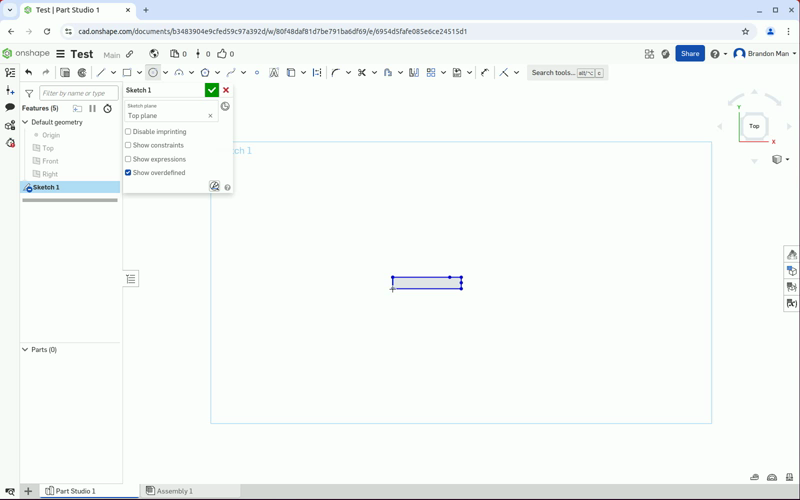
mouse_move(404, 282)
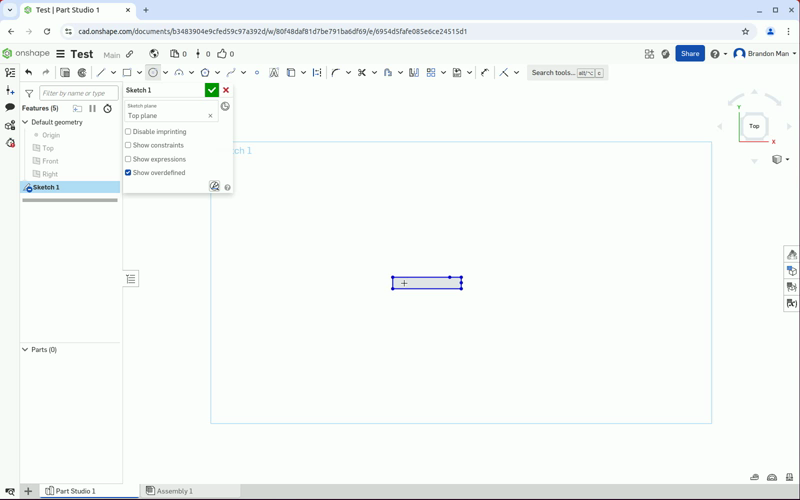
click(404, 282)
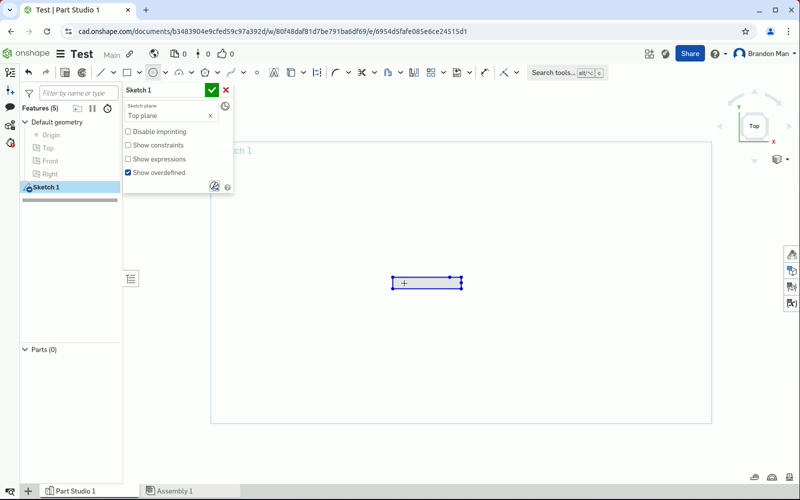
key_up(shift)
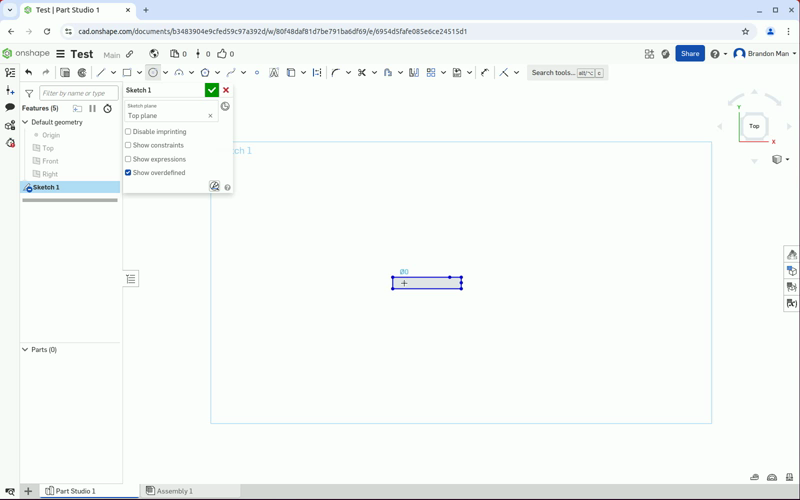
mouse_move(407, 282)
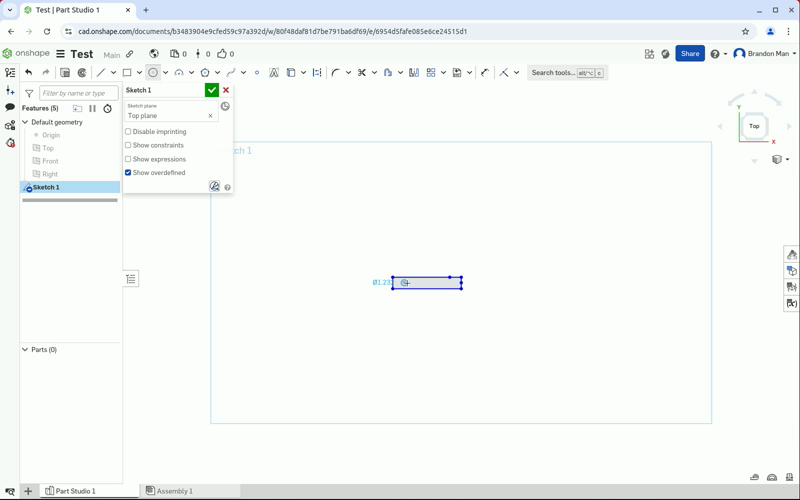
click(407, 282)
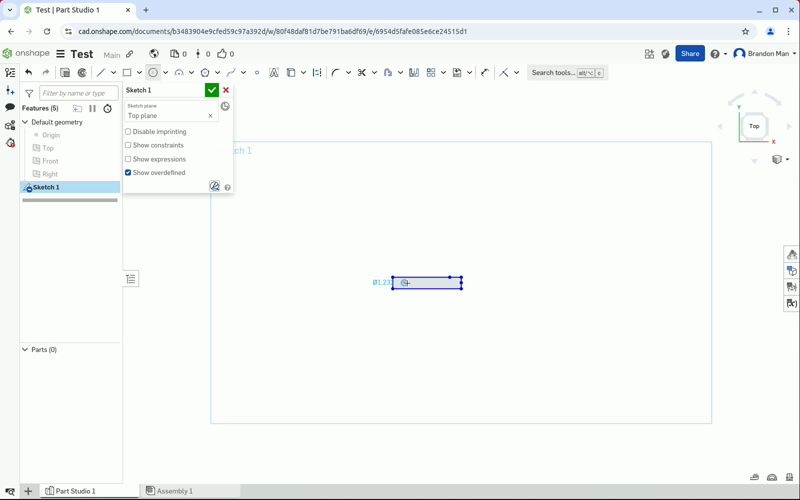
key(esc)
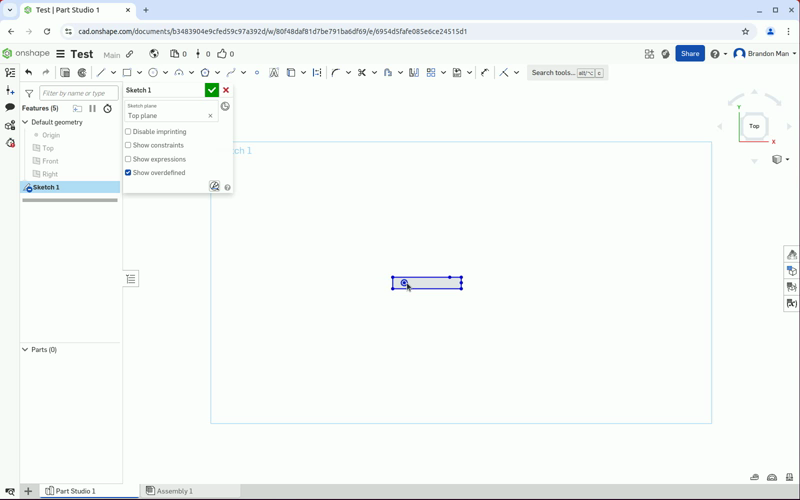
key(c)
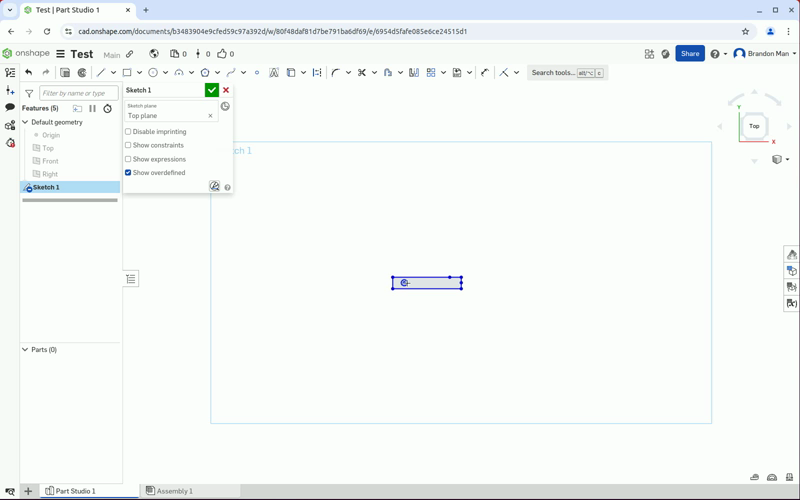
key_down(shift)
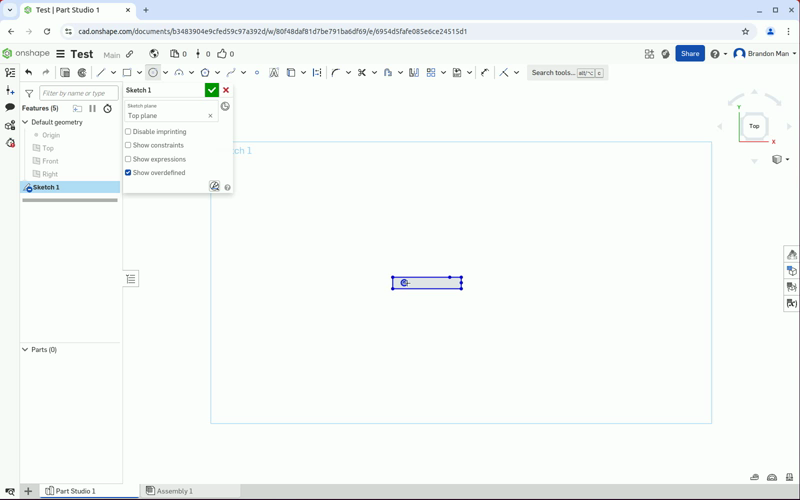
mouse_move(449, 282)
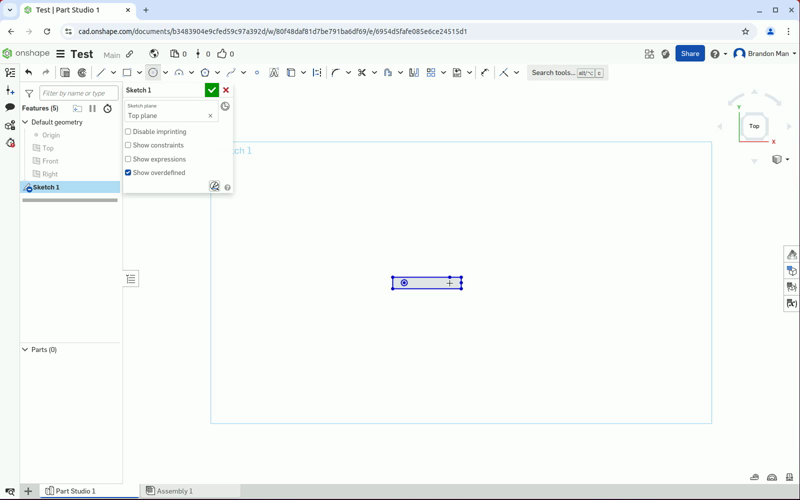
click(449, 282)
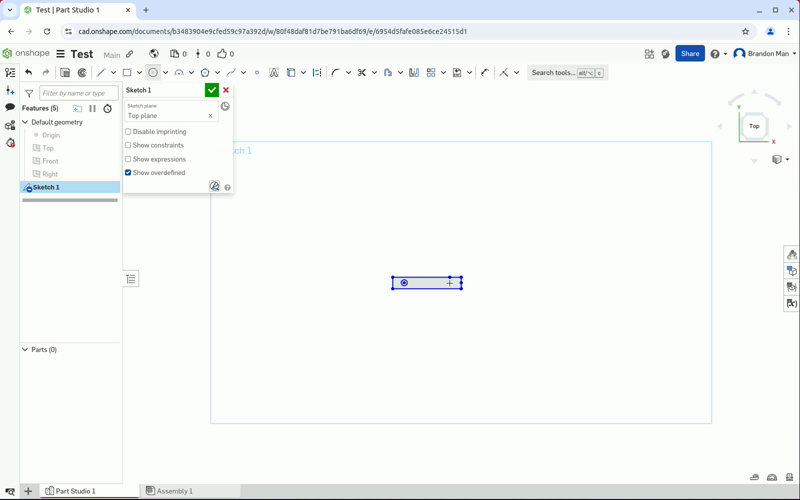
key_up(shift)
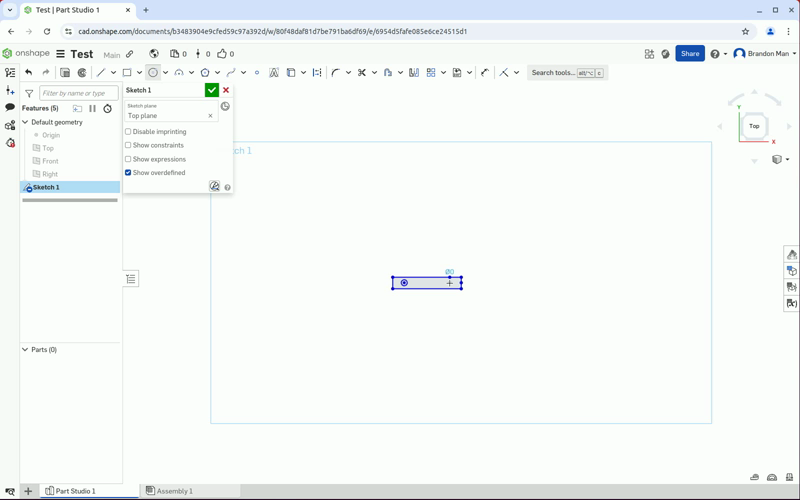
mouse_move(452, 282)
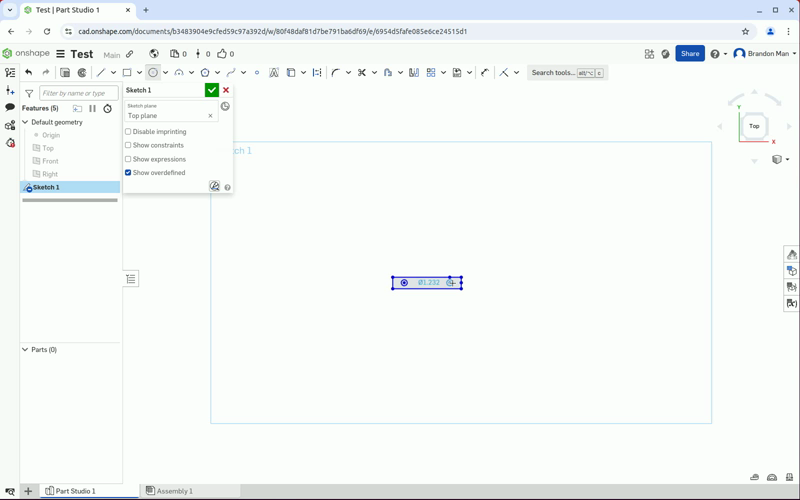
click(452, 282)
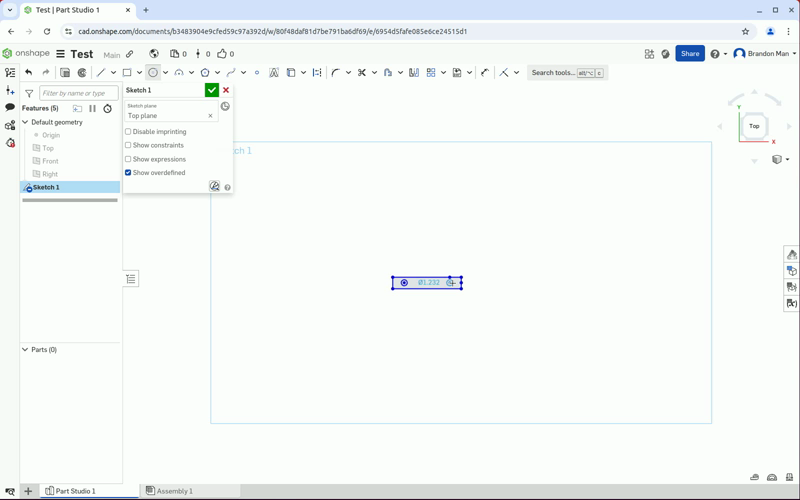
key(esc)
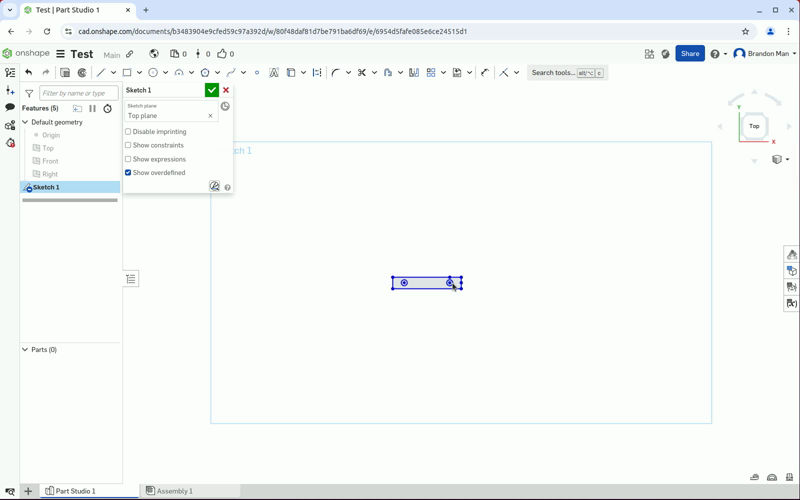
mouse_move(443, 283)
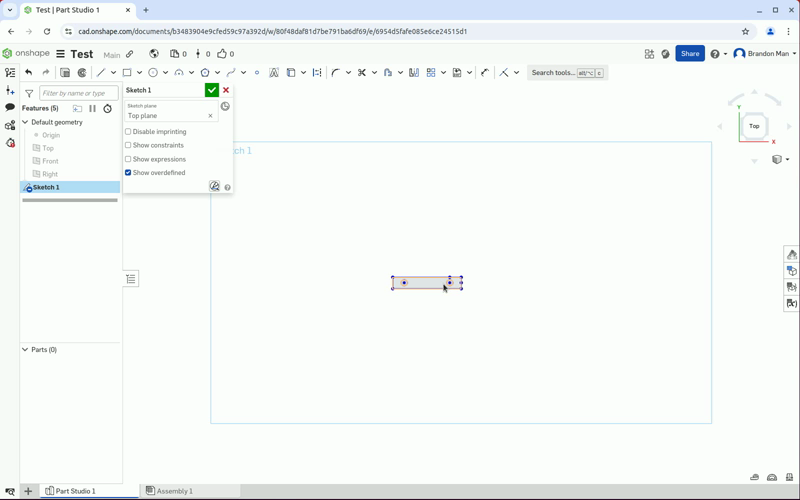
scroll(6)
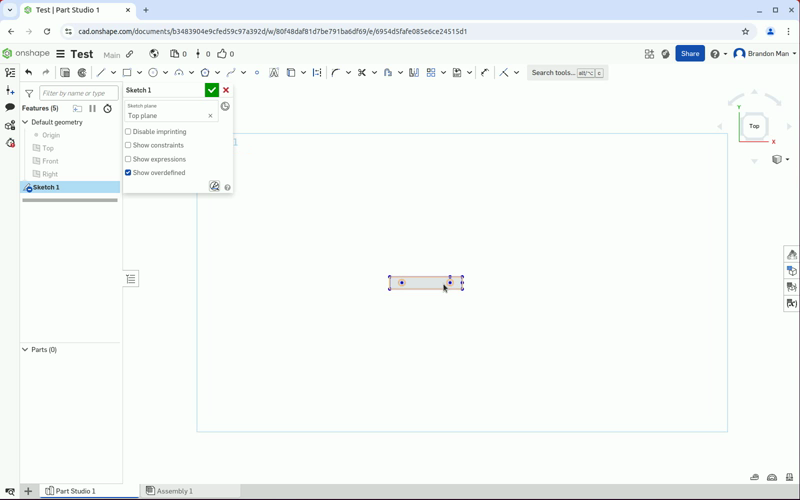
scroll(6)
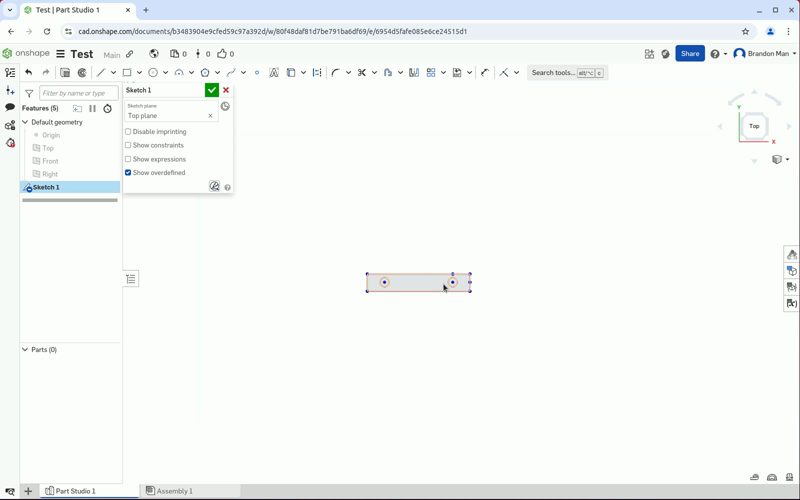
scroll(6)
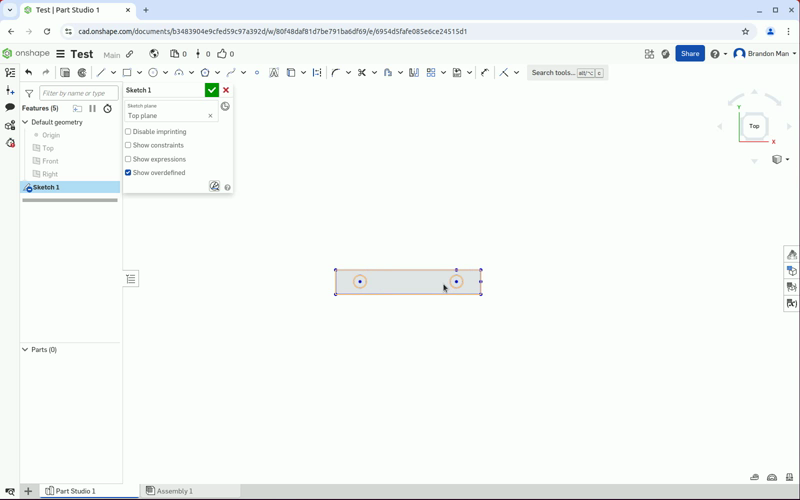
scroll(6)
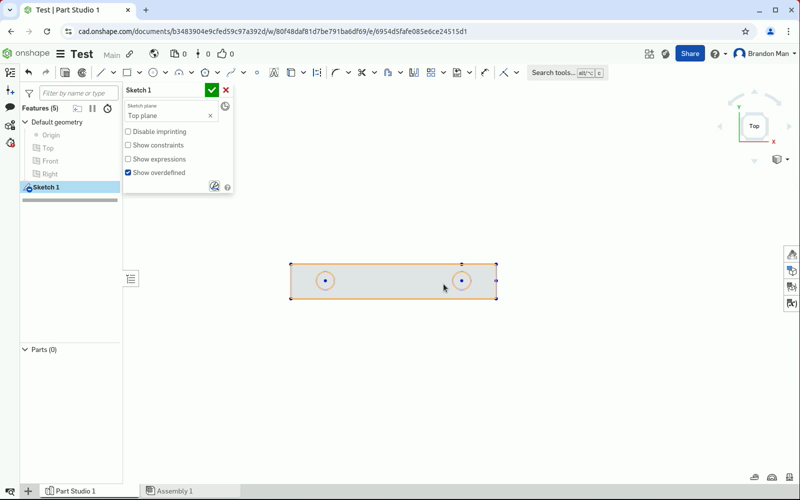
scroll(6)
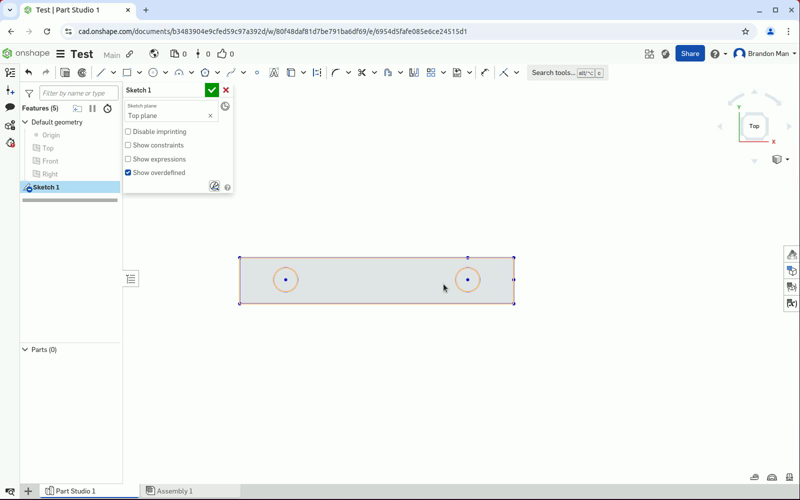
scroll(6)
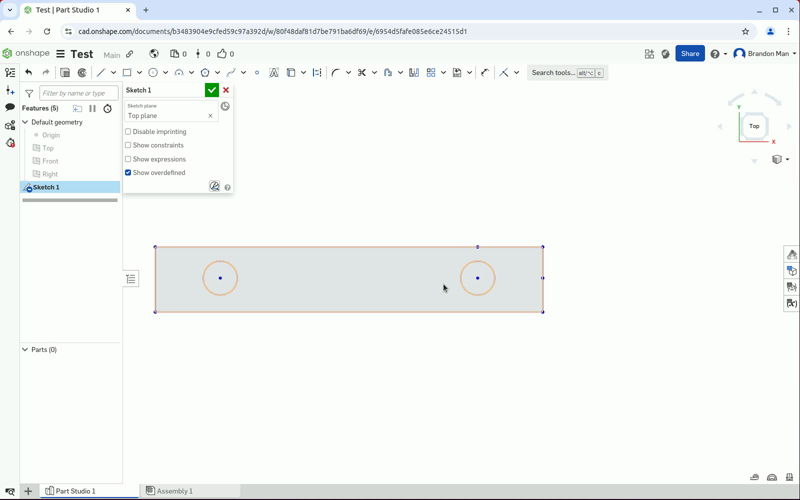
scroll(6)
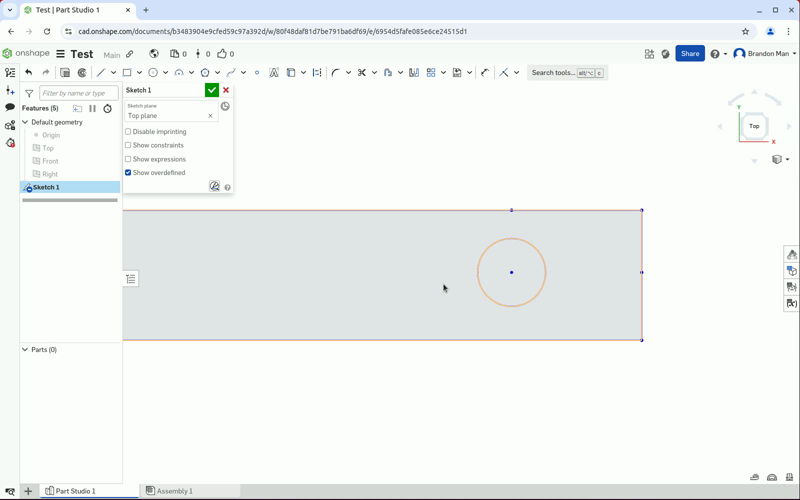
click(443, 283)
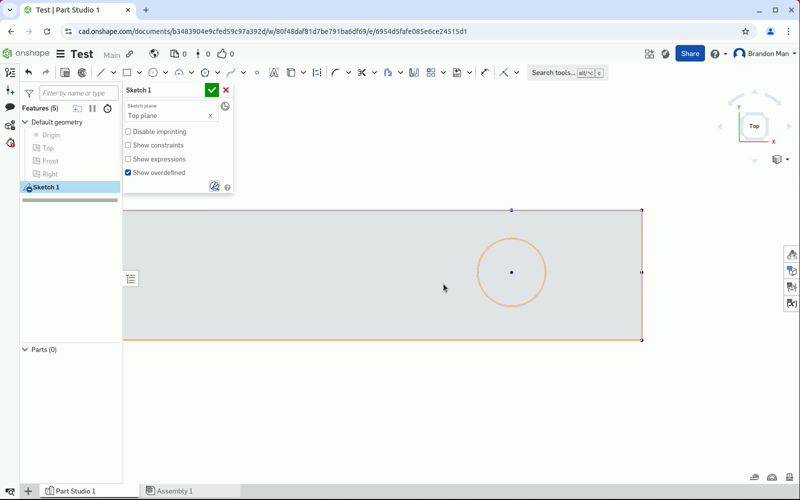
scroll(-6)
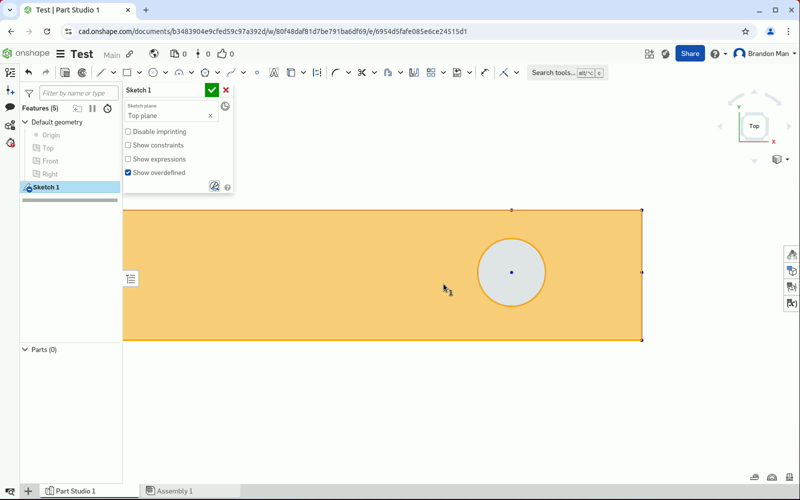
scroll(-6)
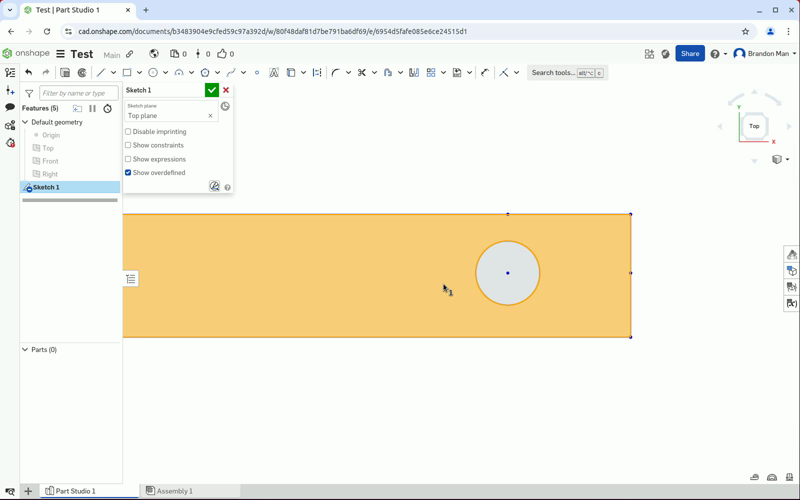
scroll(-6)
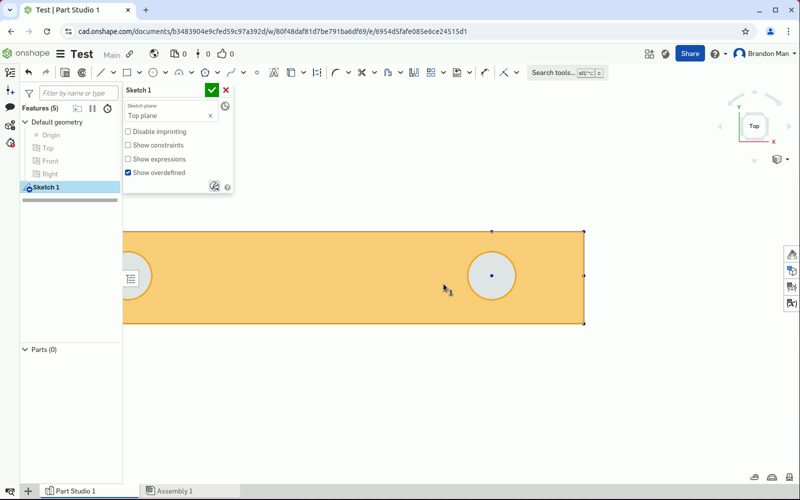
scroll(-6)
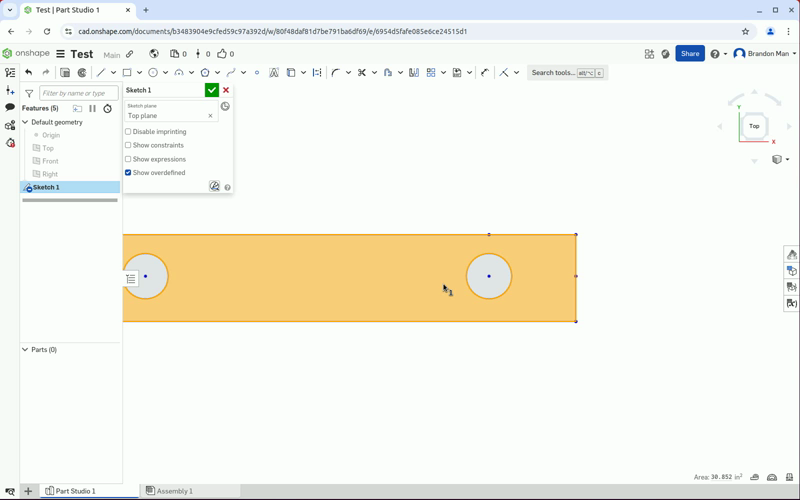
scroll(-6)
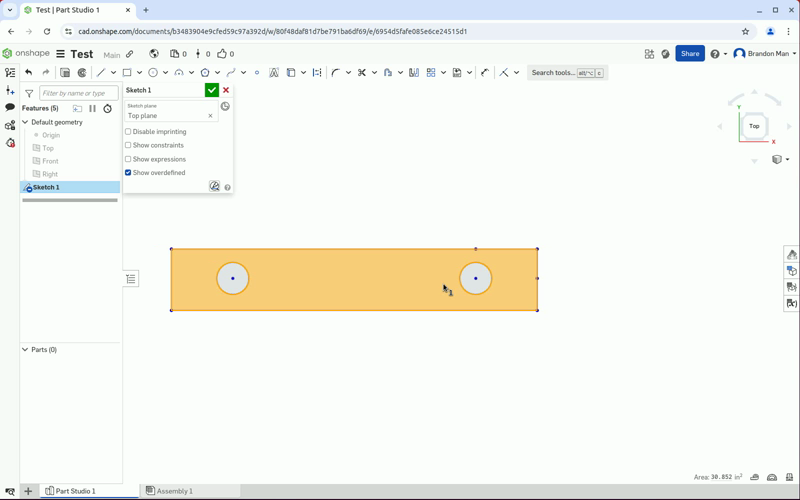
scroll(-6)
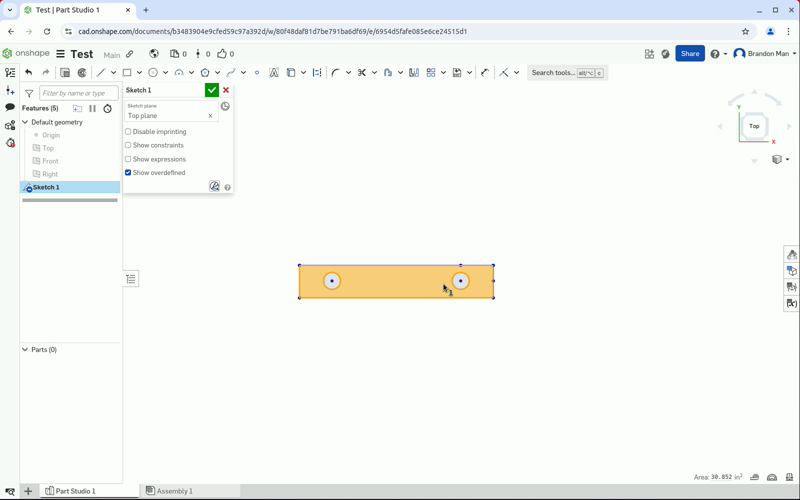
scroll(-6)
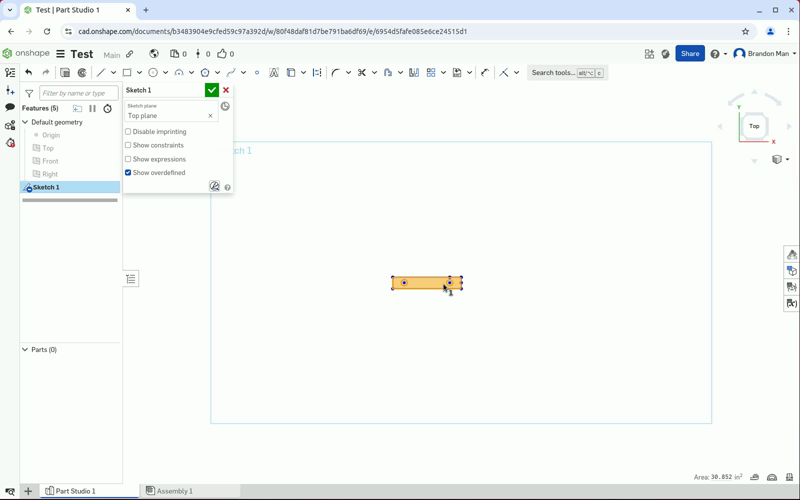
mouse_move(73, 352)
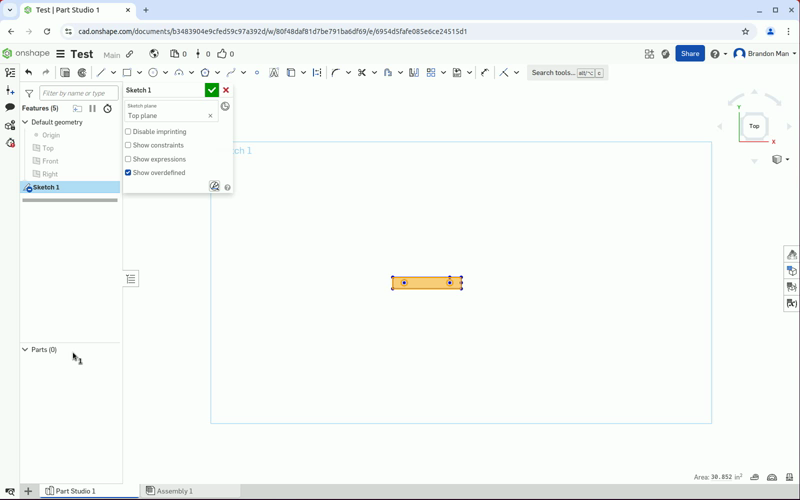
key(shift+y)
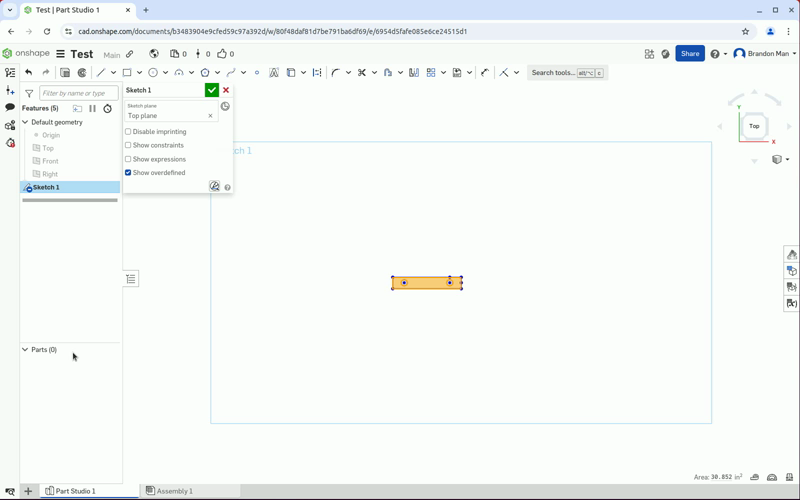
key(shift+e)
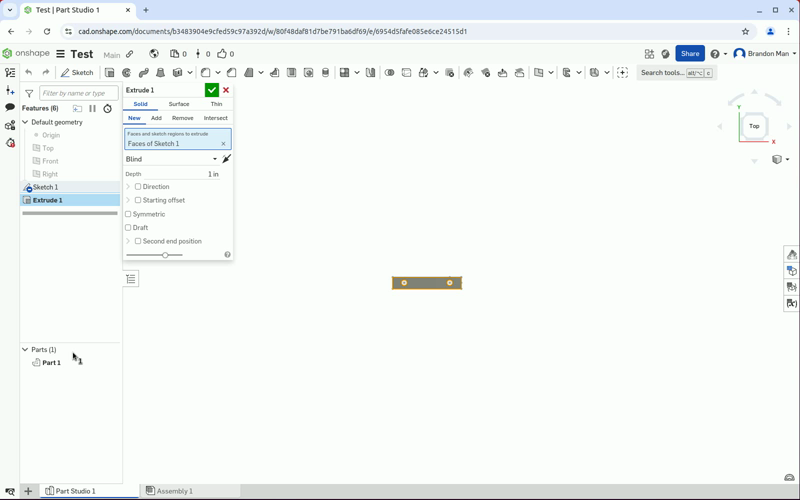
mouse_move(143, 106)
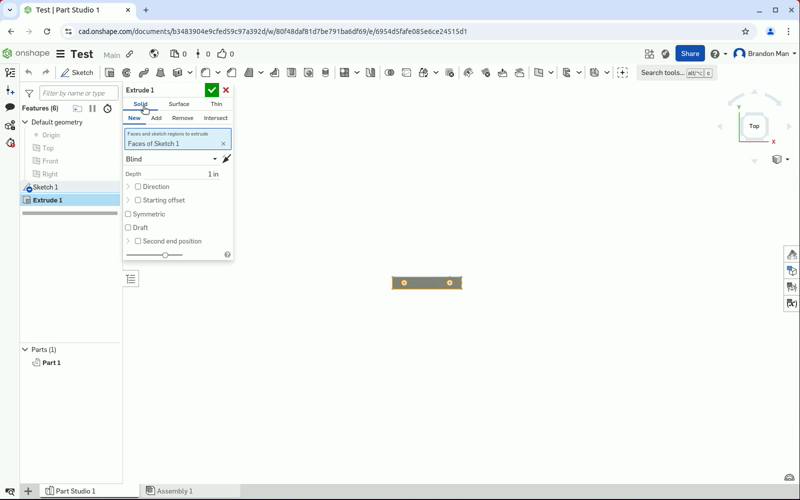
click(143, 106)
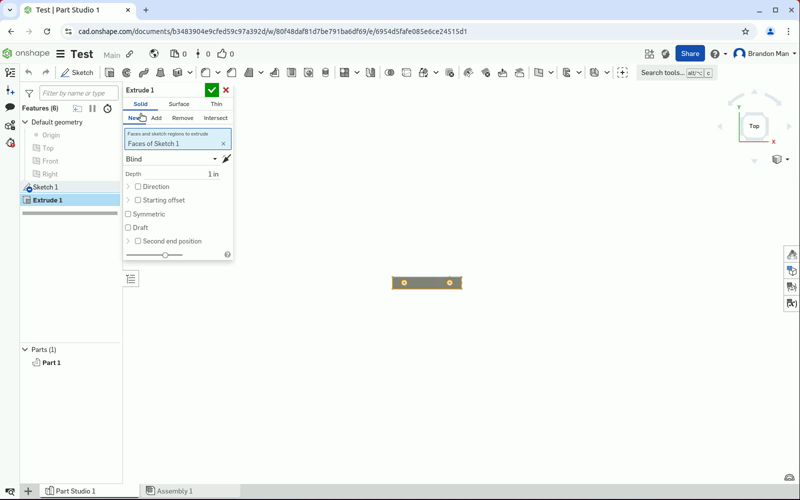
mouse_move(137, 120)
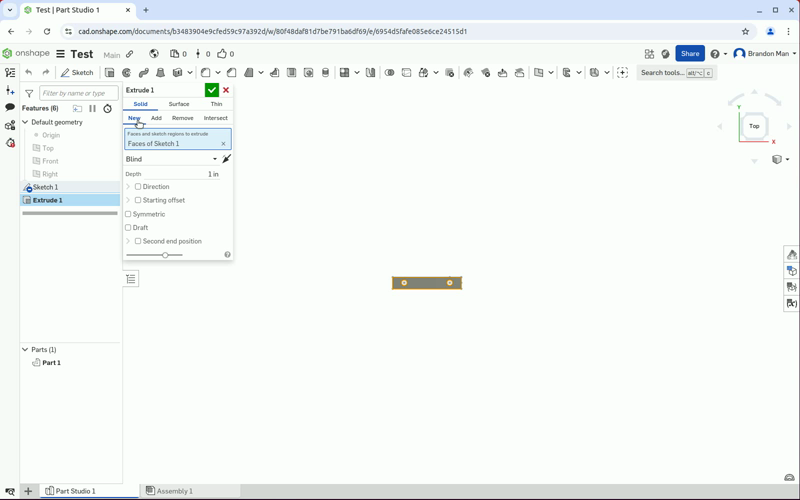
click(137, 120)
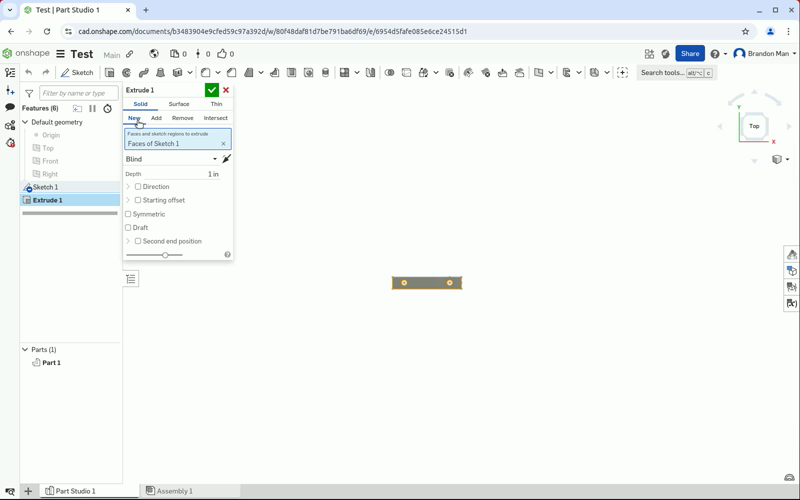
key(tab, 4)
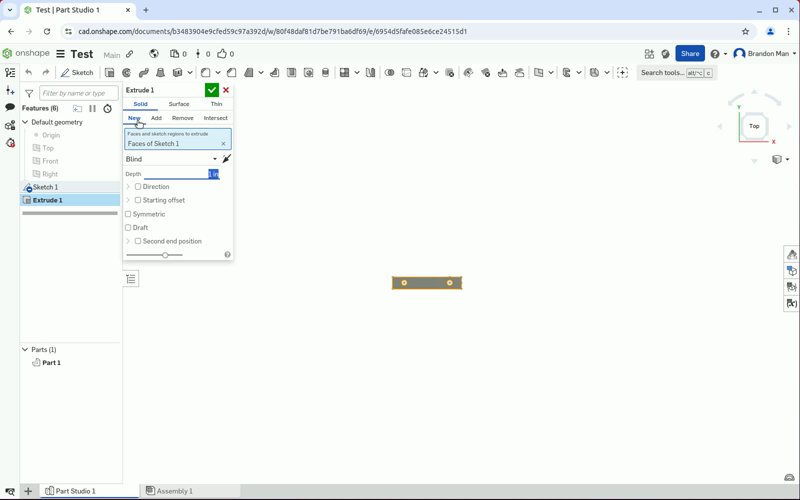
text(2.408)
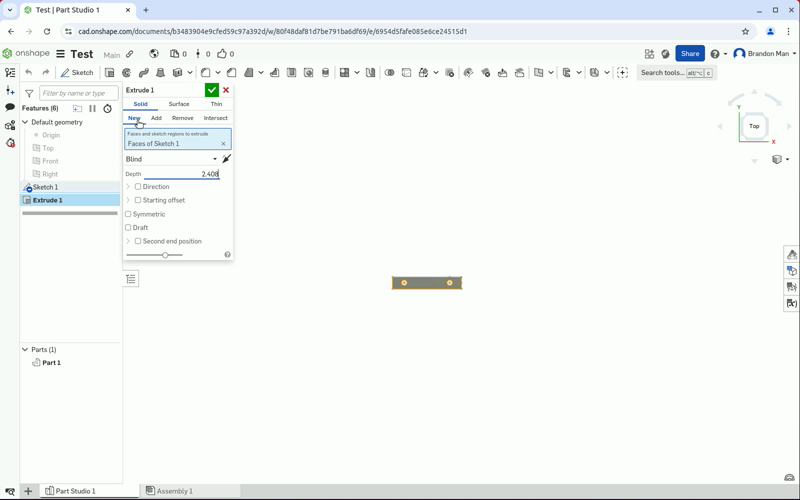
key(tab, 3)
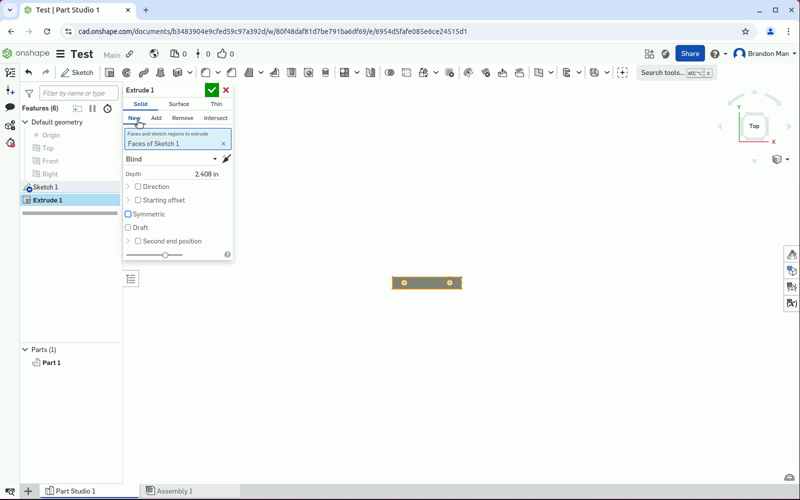
key(space)
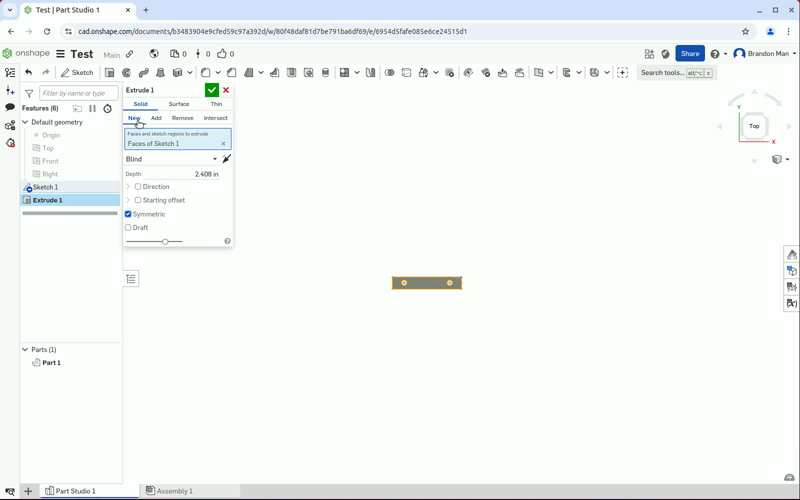
key(enter)
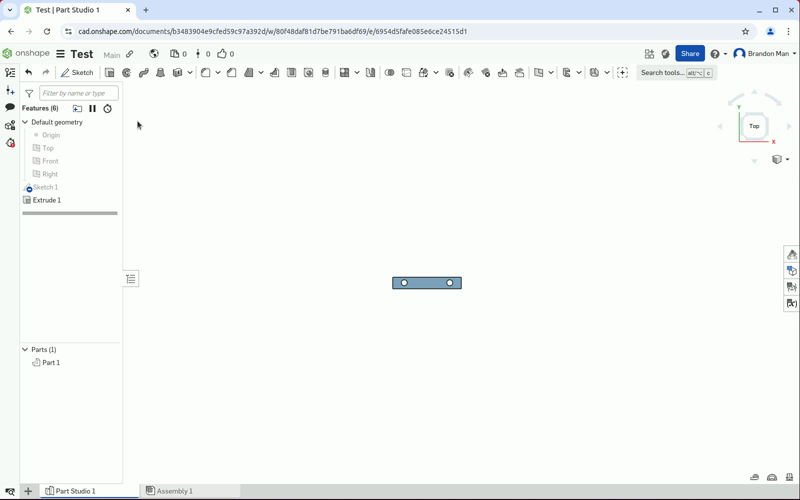
key(shift+h)
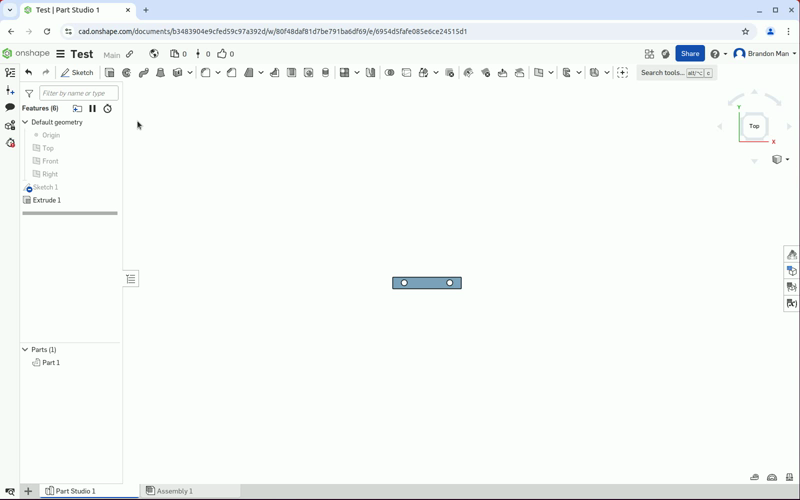
key(shift+h)
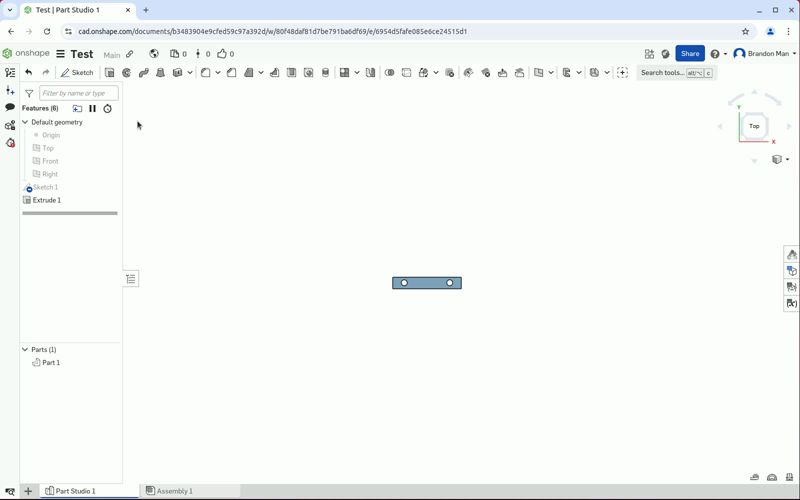
mouse_move(73, 189)
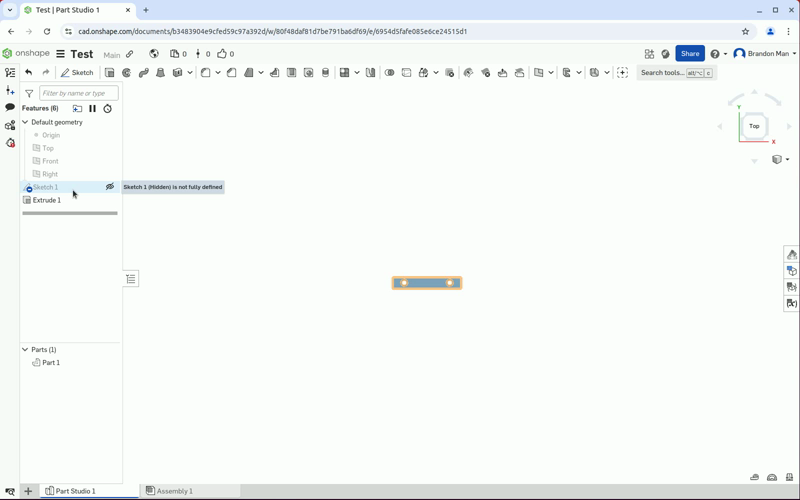
click(73, 189)
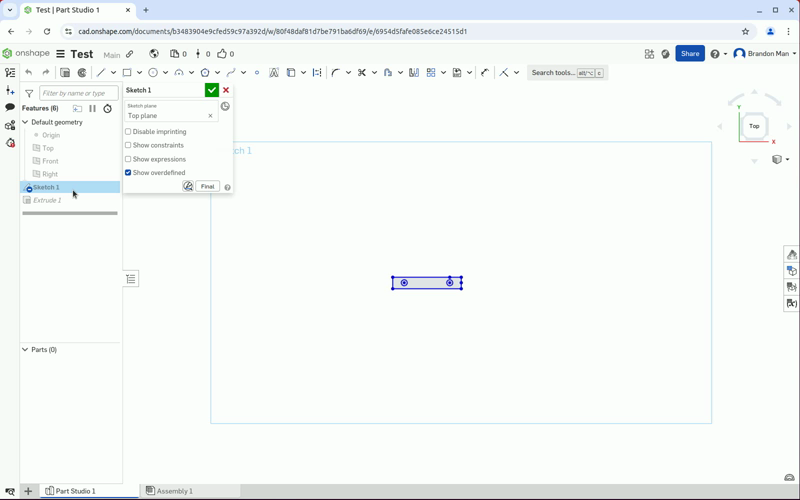
mouse_move(229, 92)
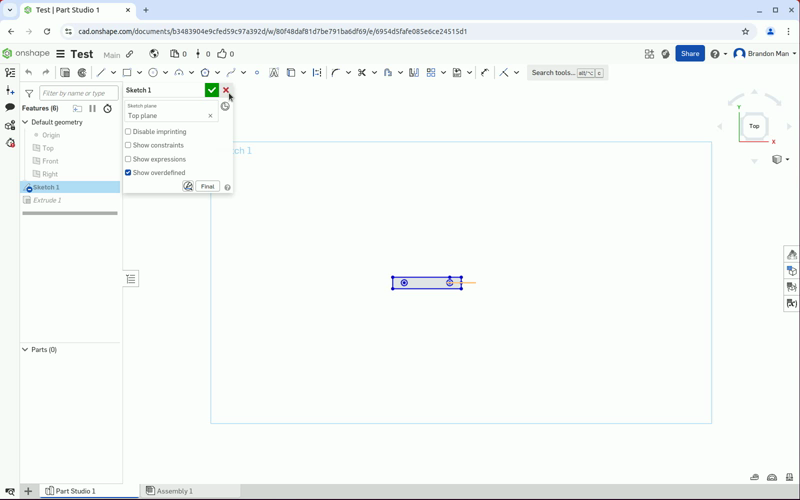
click(229, 92)
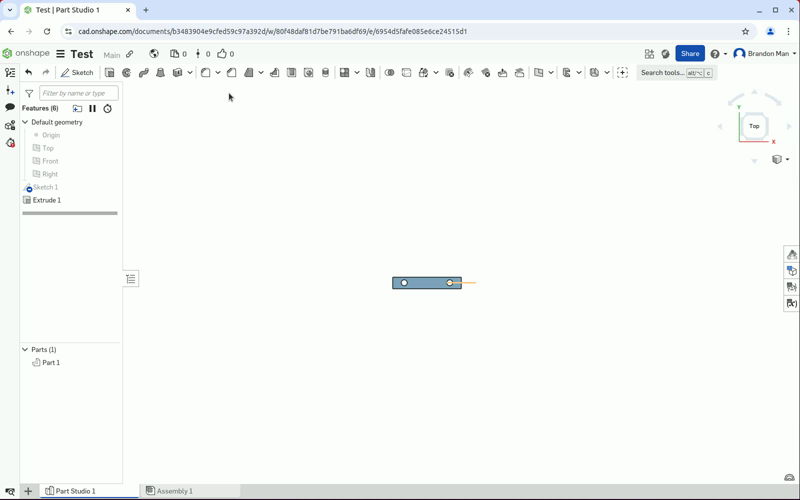
mouse_move(73, 352)
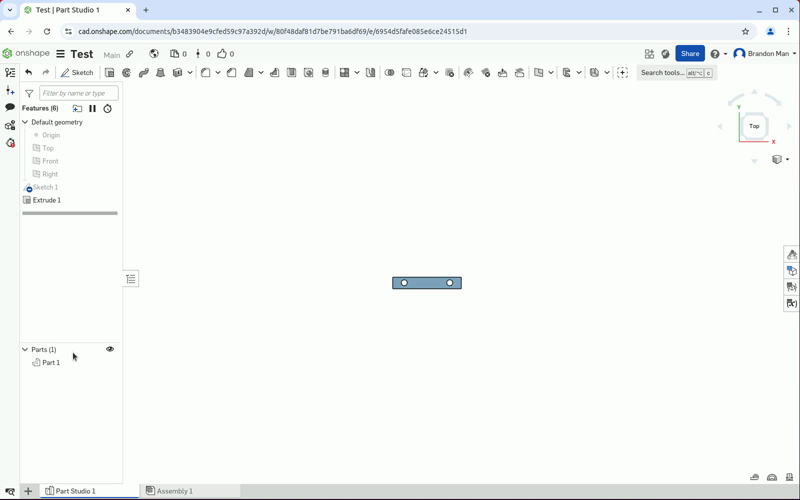
key(y)
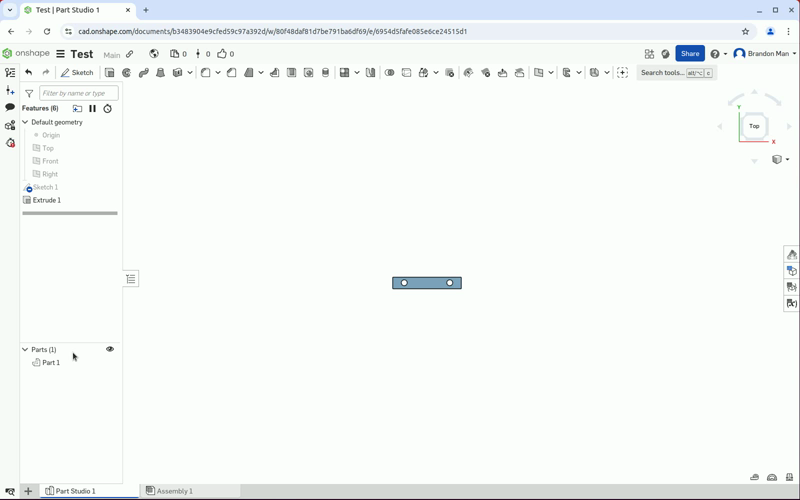
key(shift+p)
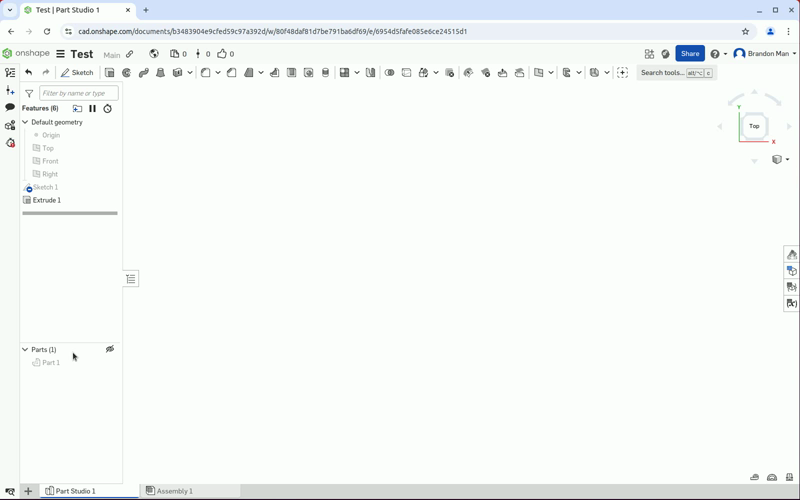
key(space)
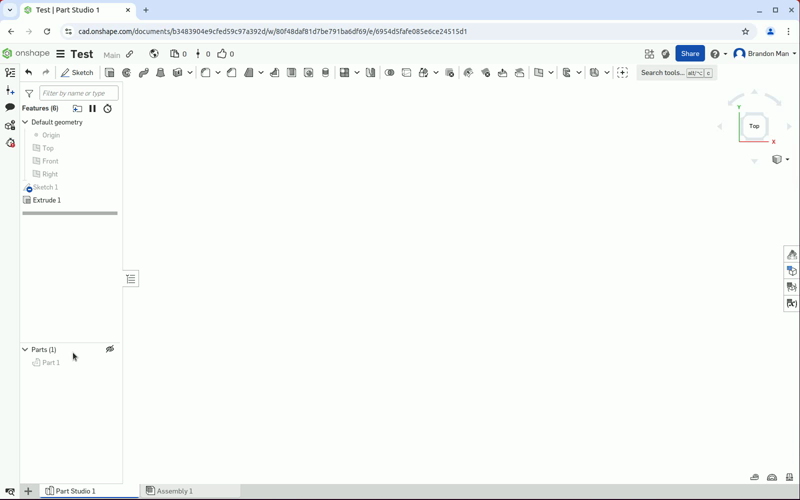
key_down(shift)
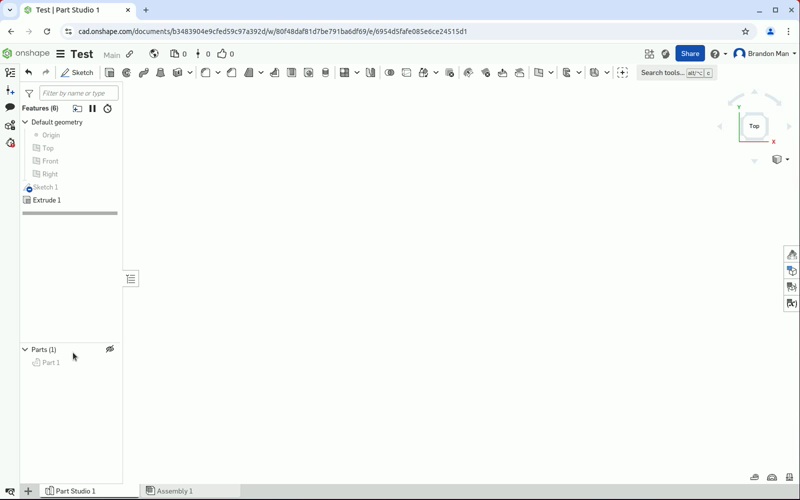
key(up)
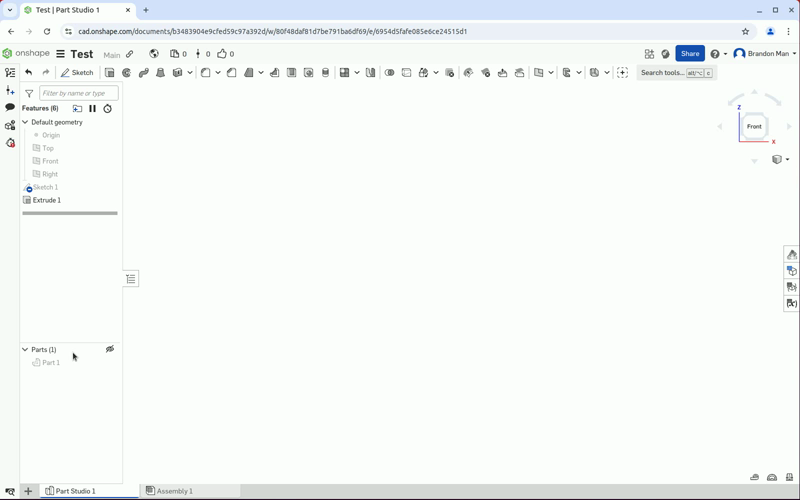
key_up(shift)
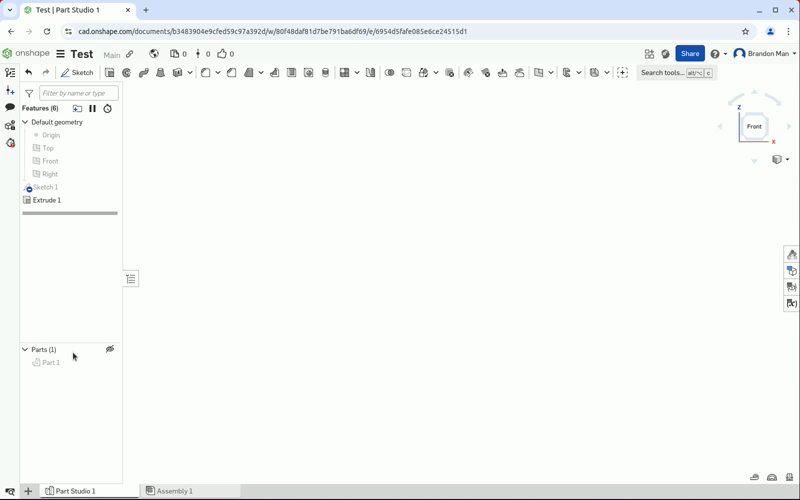
key(space)
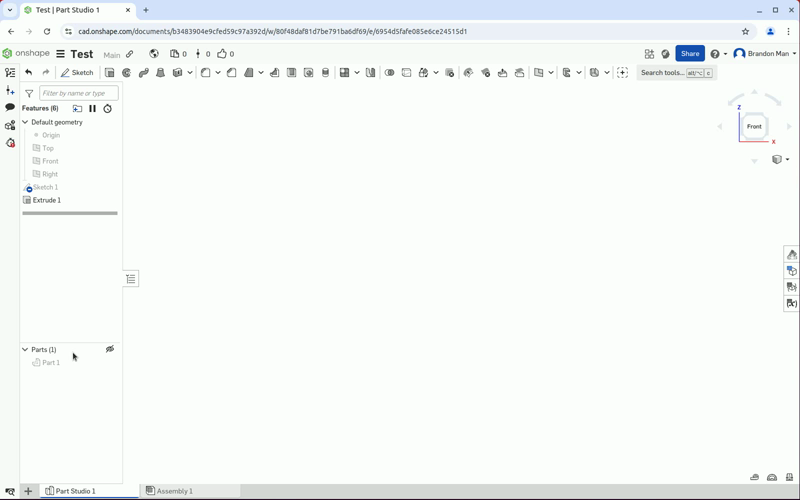
key_down(shift)
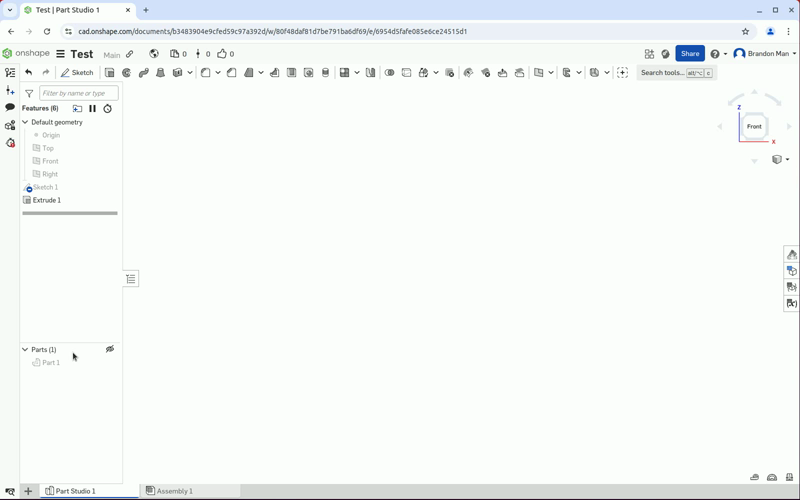
key(left)
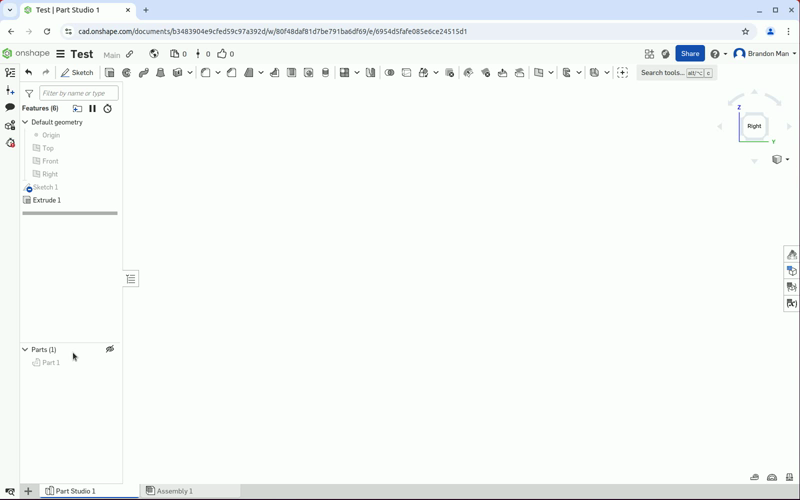
key_up(shift)
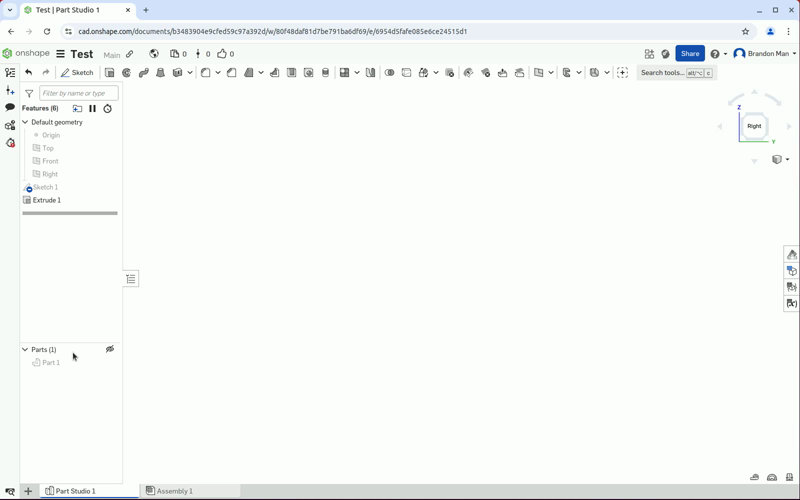
mouse_move(73, 352)
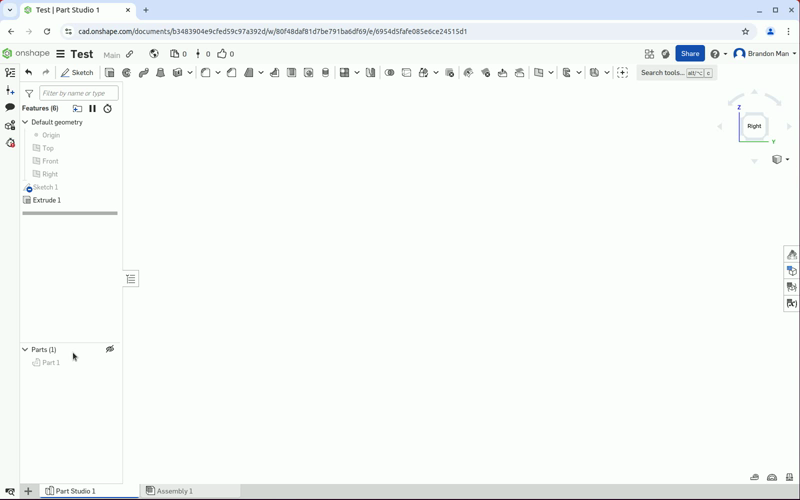
key(shift+y)
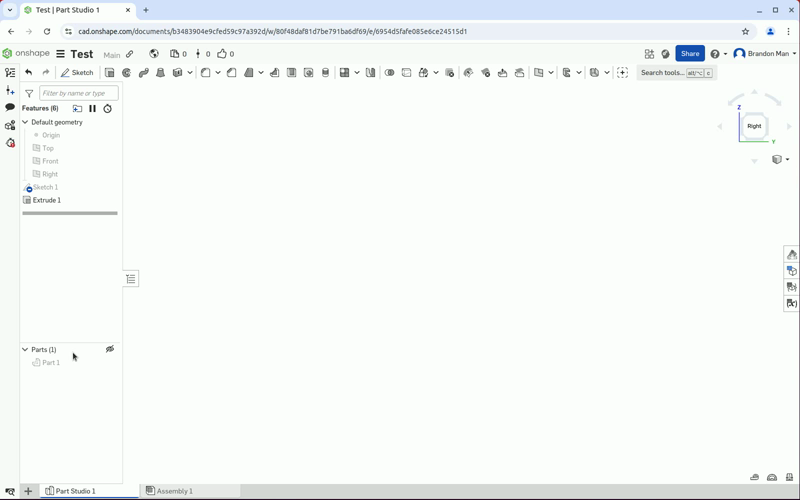
key(shift+s)
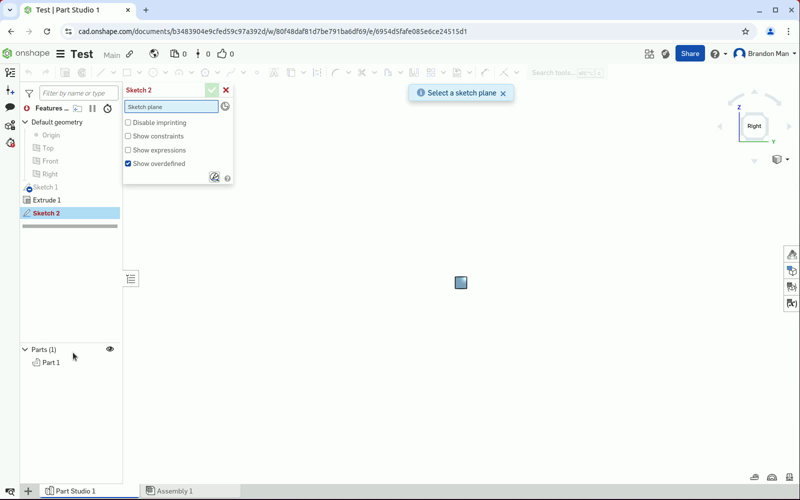
mouse_move(73, 176)
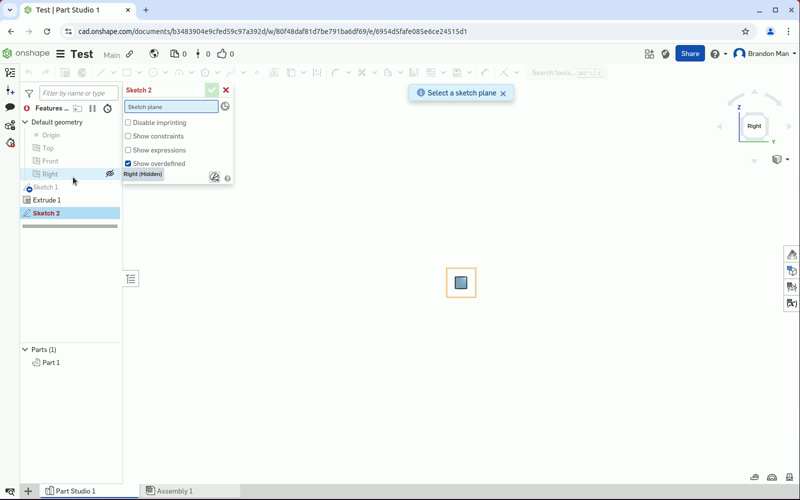
click(73, 176)
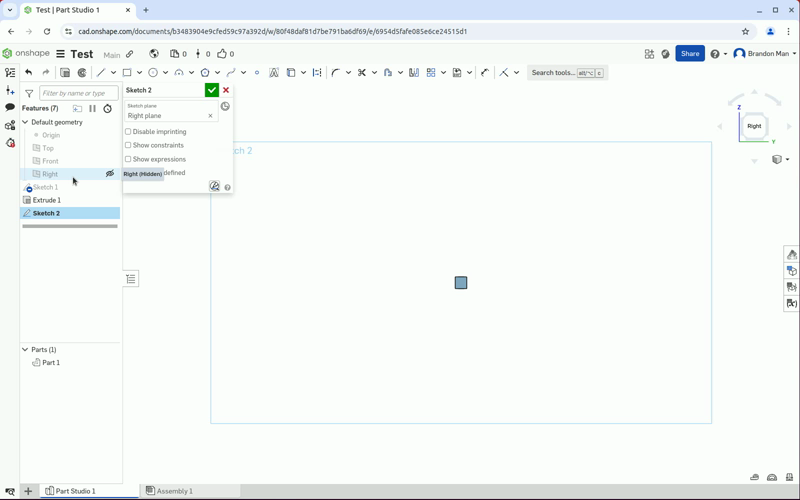
mouse_move(73, 352)
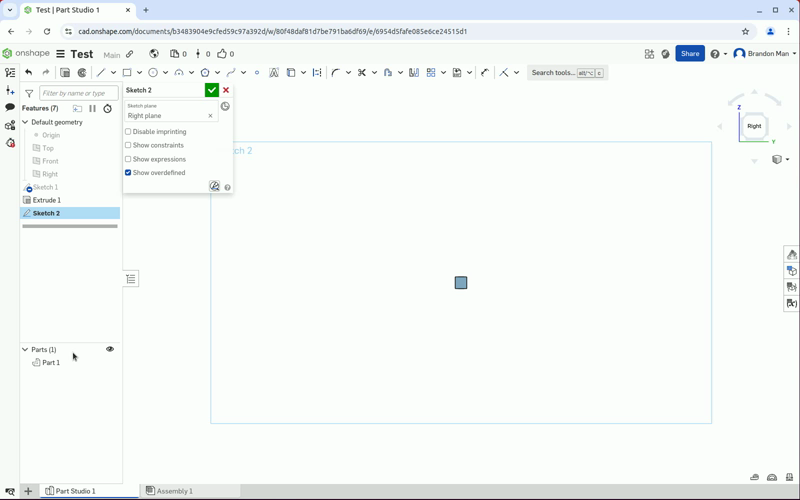
key(y)
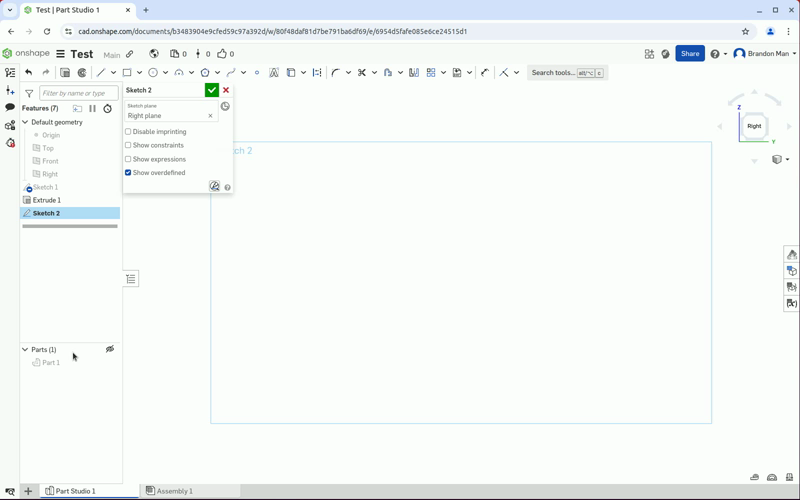
key(c)
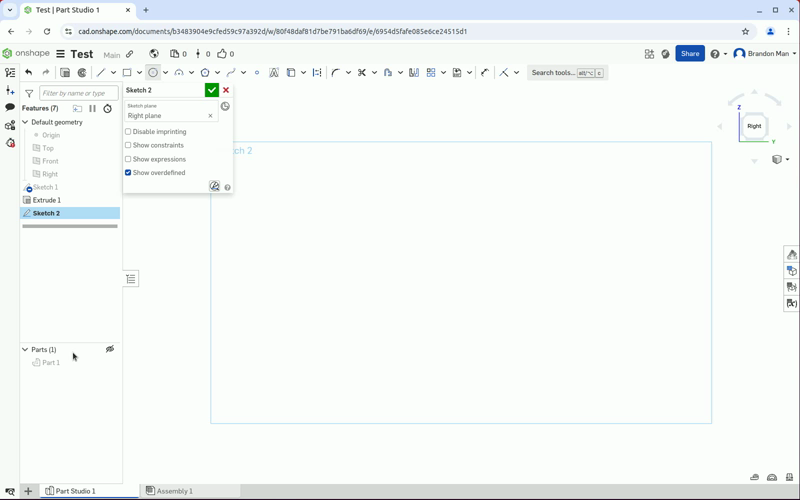
key_down(shift)
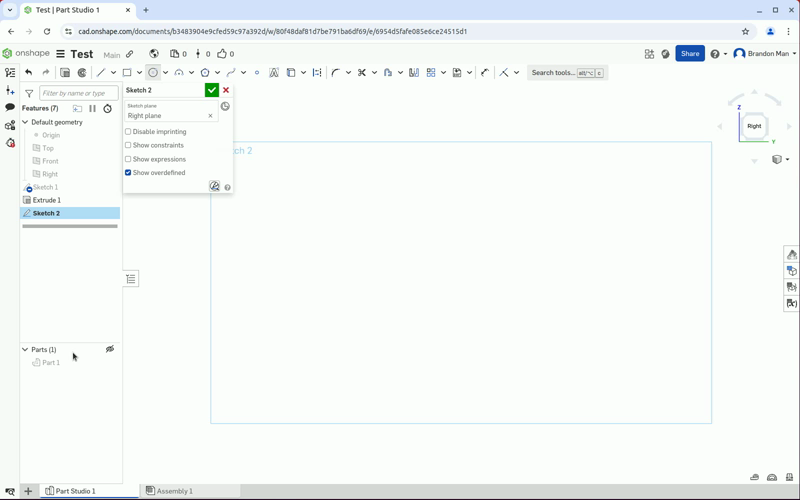
mouse_move(461, 282)
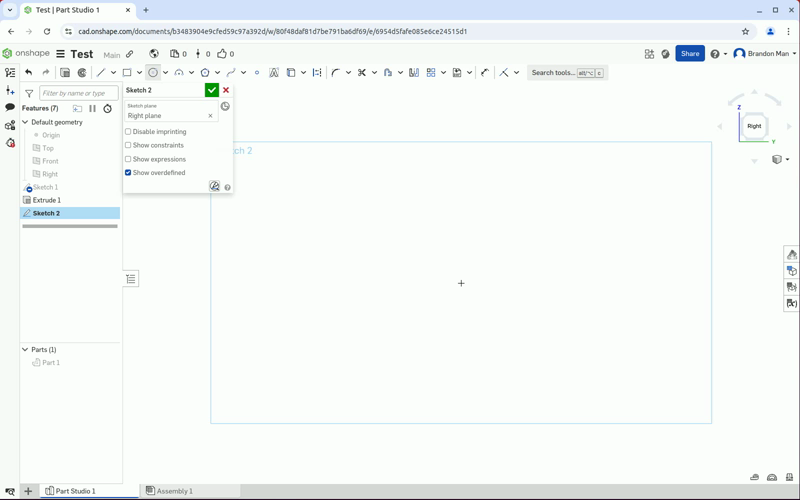
click(461, 282)
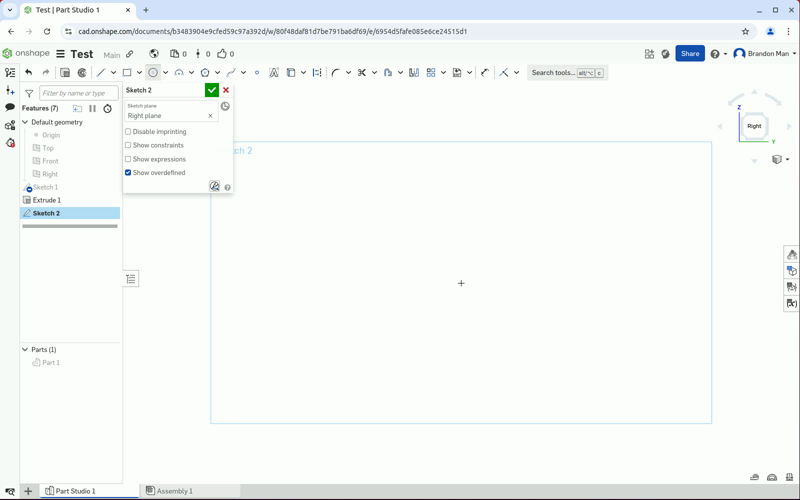
key_up(shift)
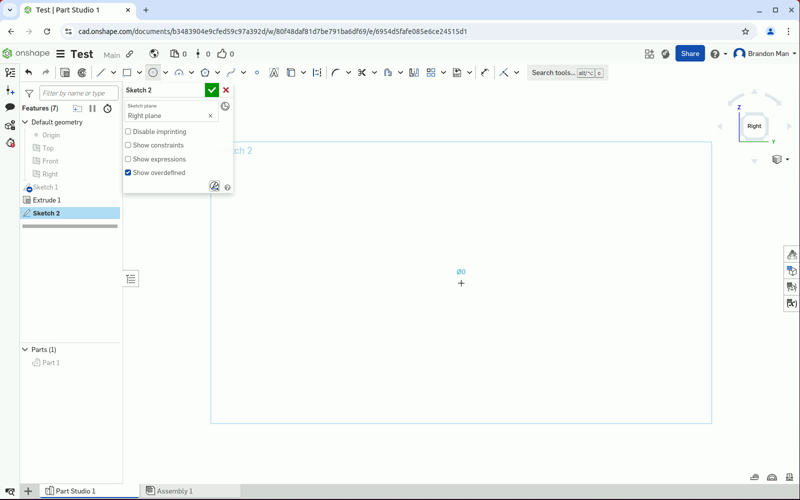
mouse_move(467, 282)
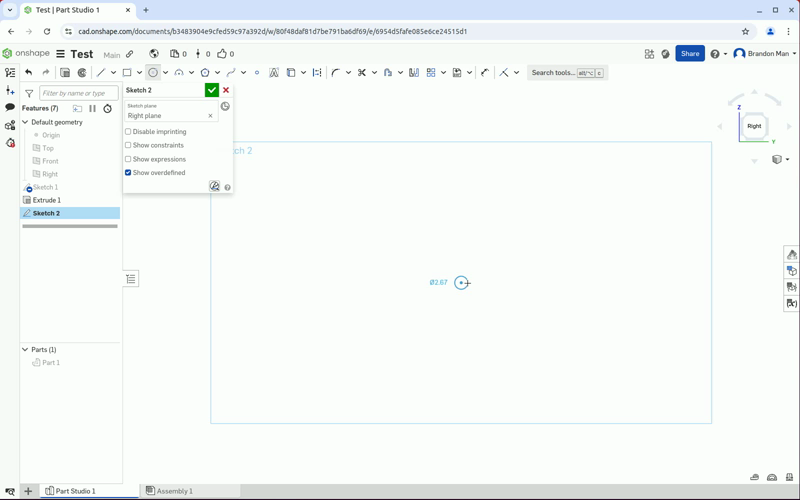
click(467, 282)
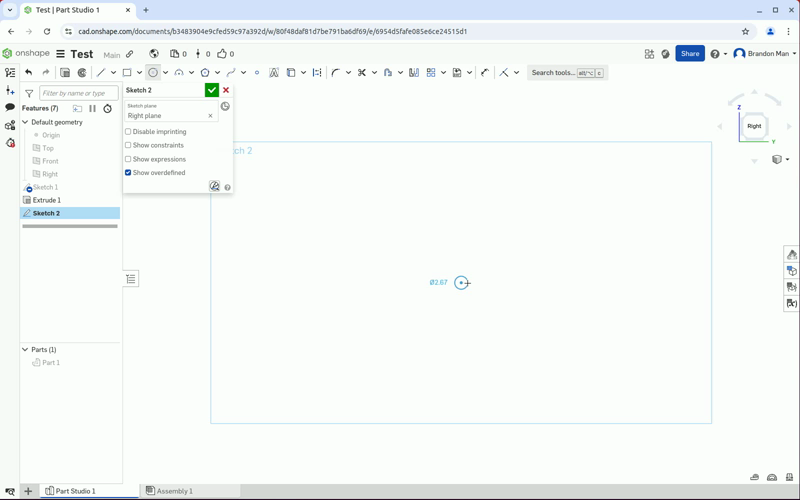
key(esc)
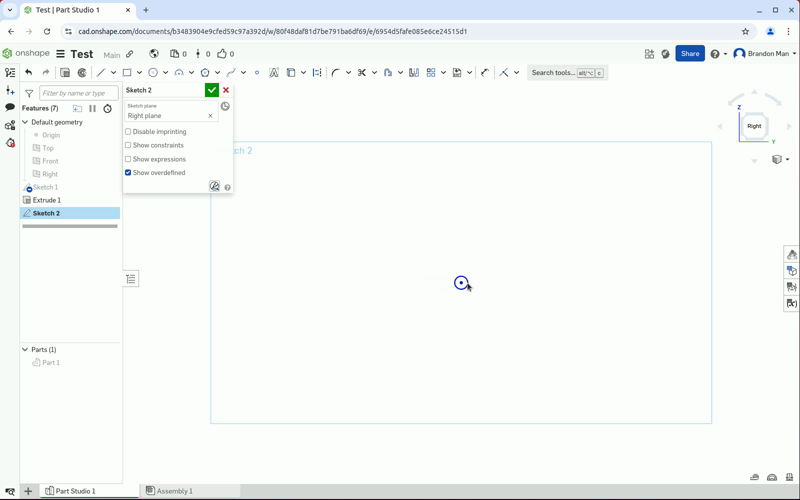
mouse_move(458, 283)
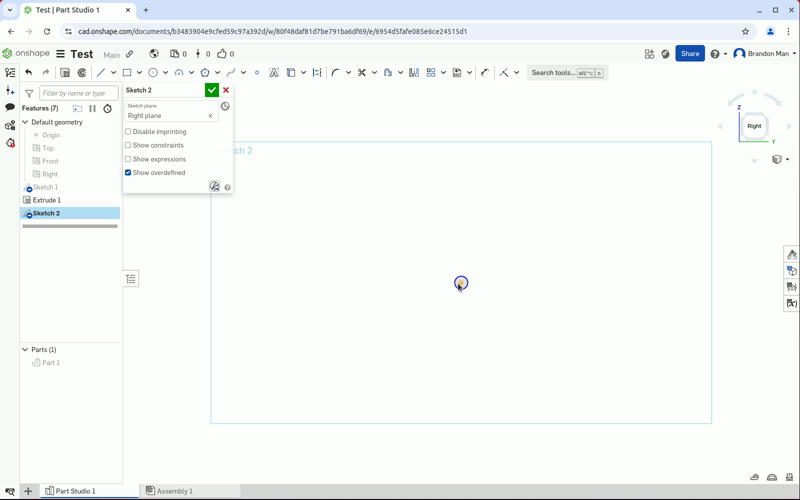
scroll(6)
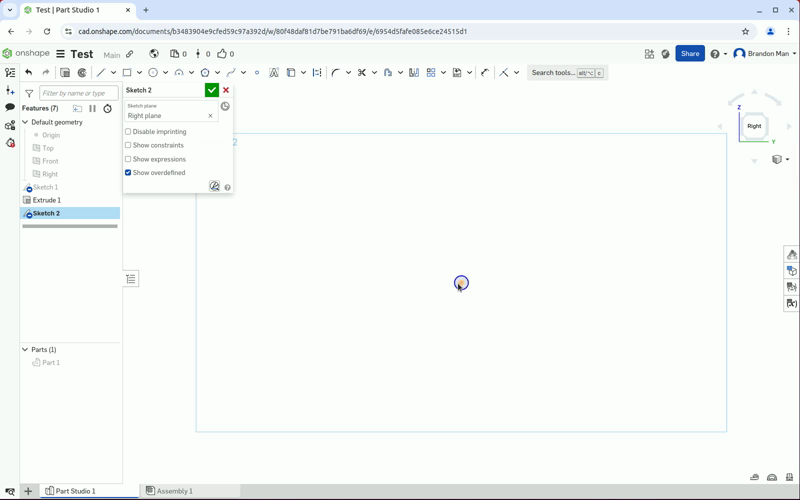
scroll(6)
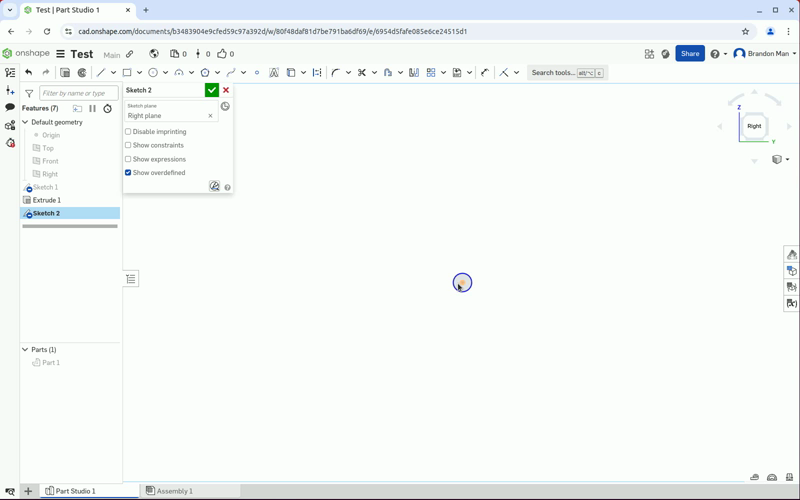
scroll(6)
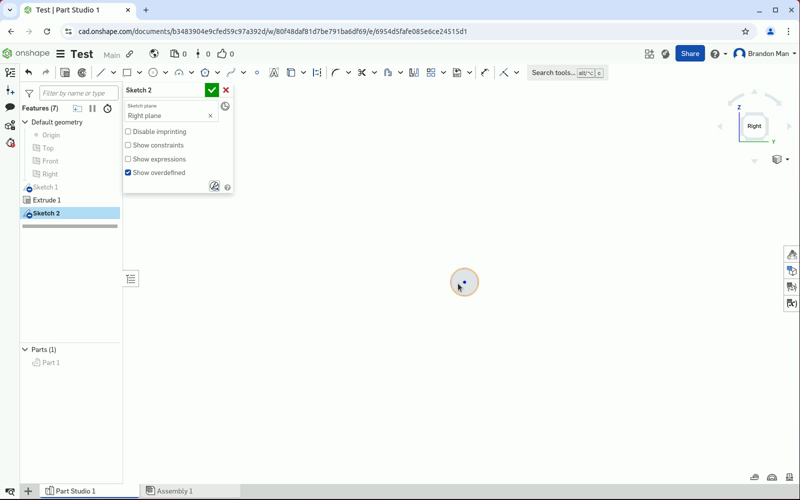
scroll(6)
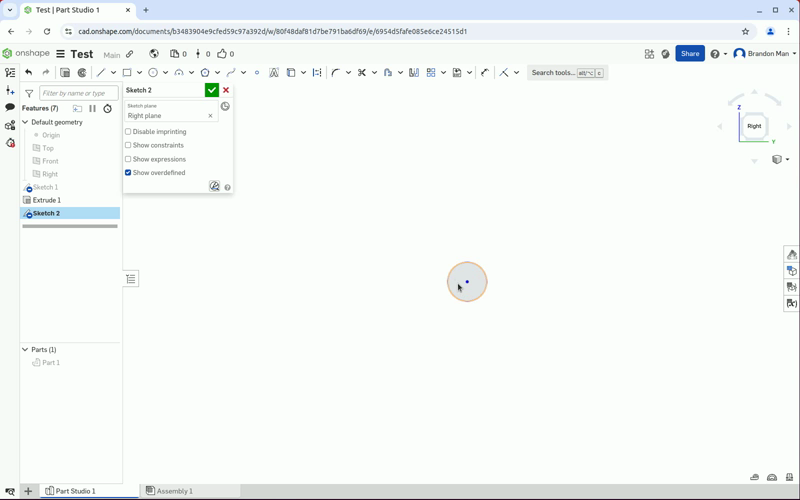
scroll(6)
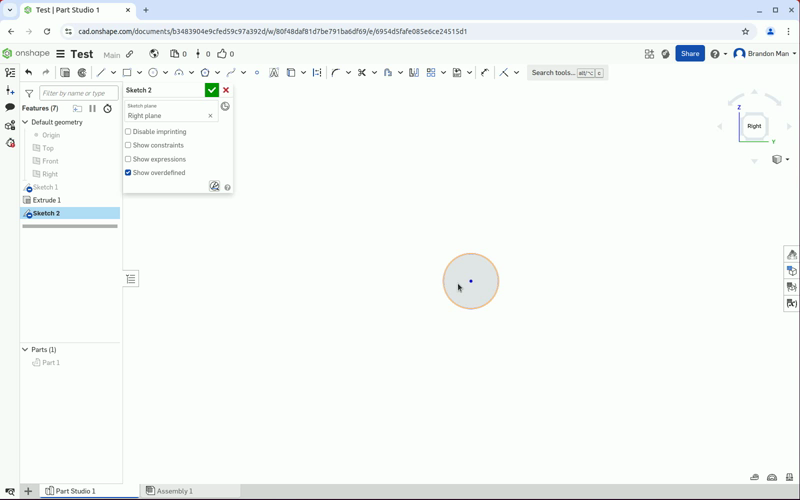
scroll(6)
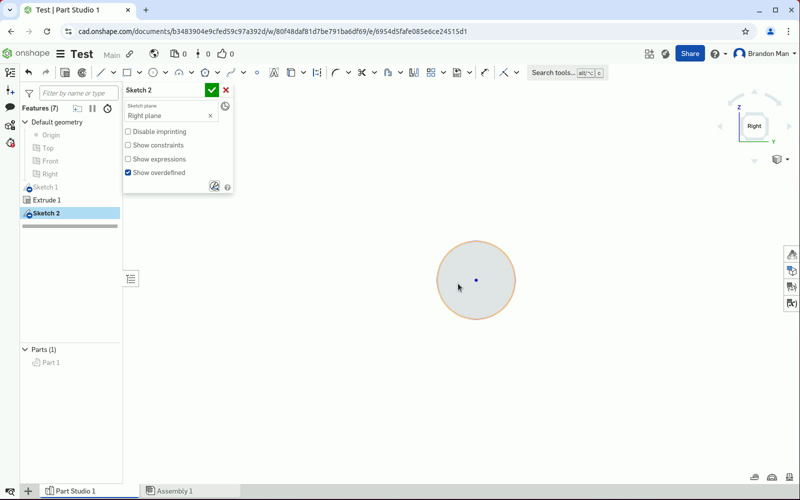
scroll(6)
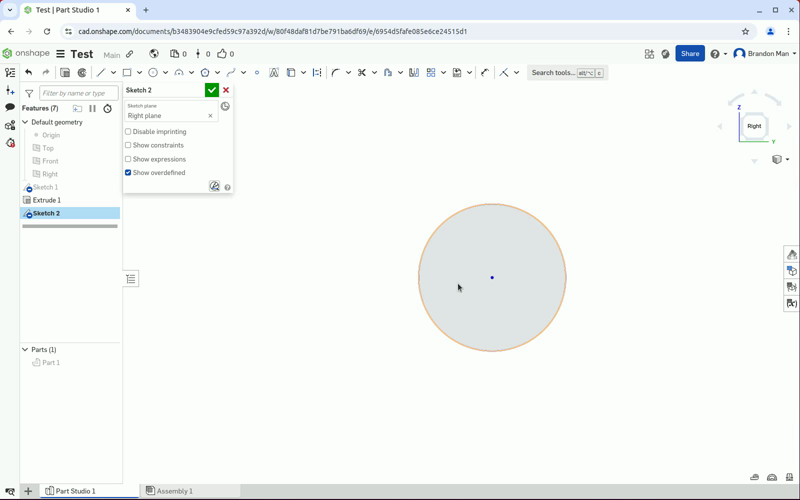
click(458, 283)
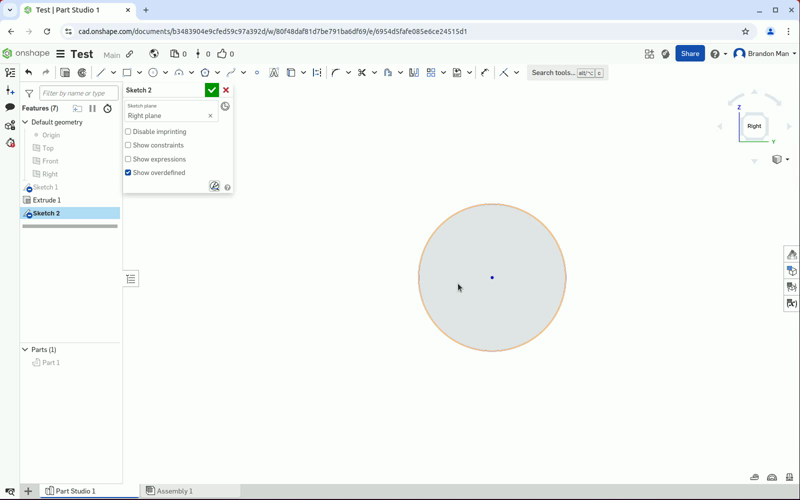
scroll(-6)
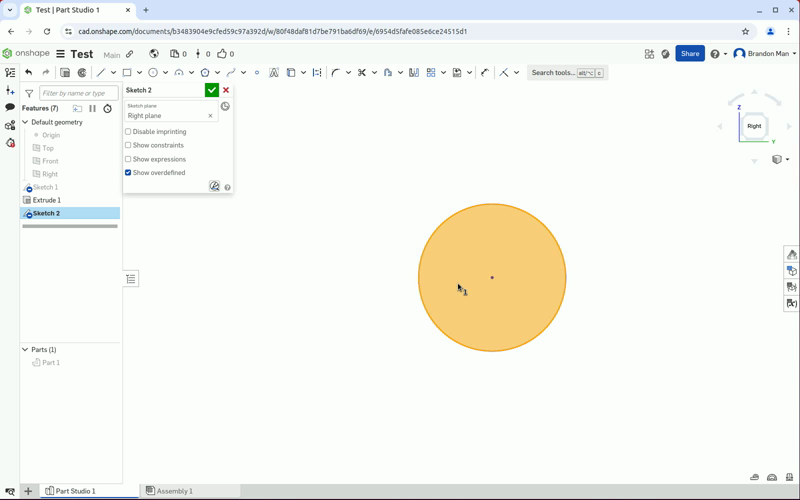
scroll(-6)
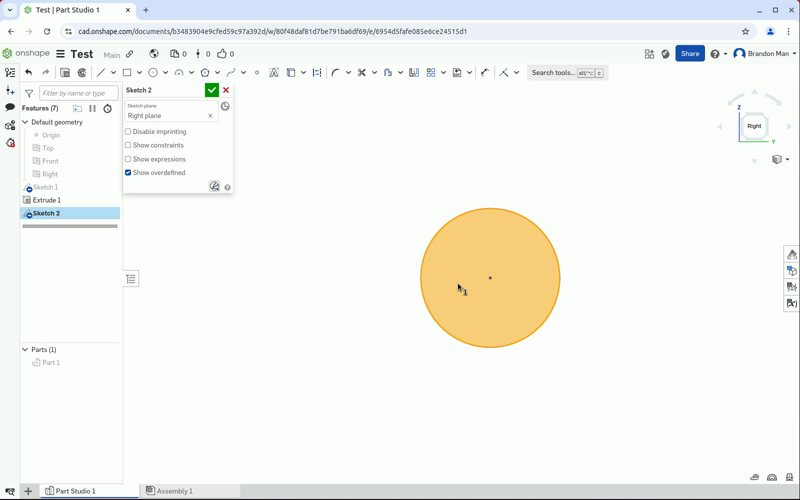
scroll(-6)
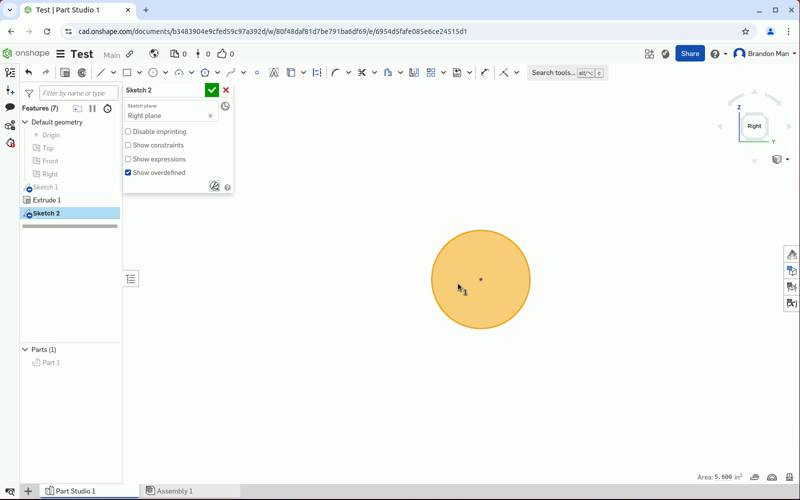
scroll(-6)
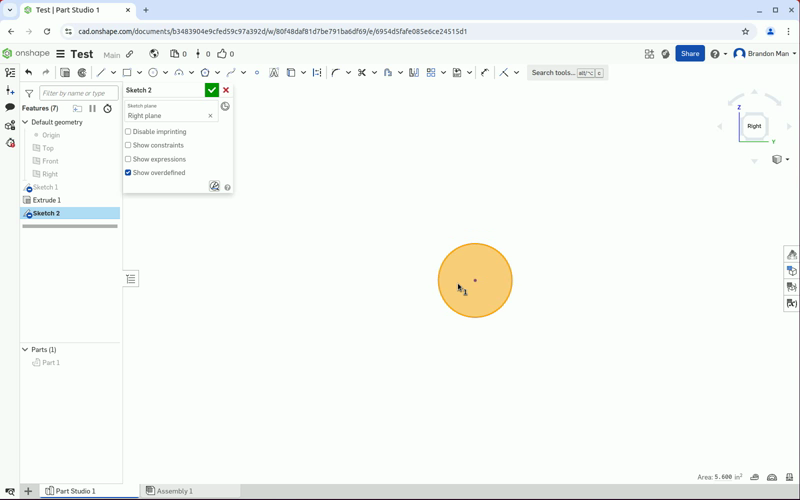
scroll(-6)
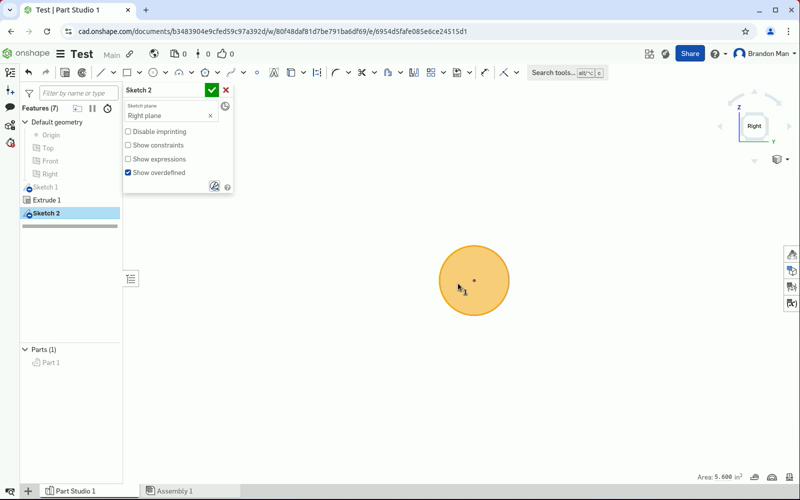
scroll(-6)
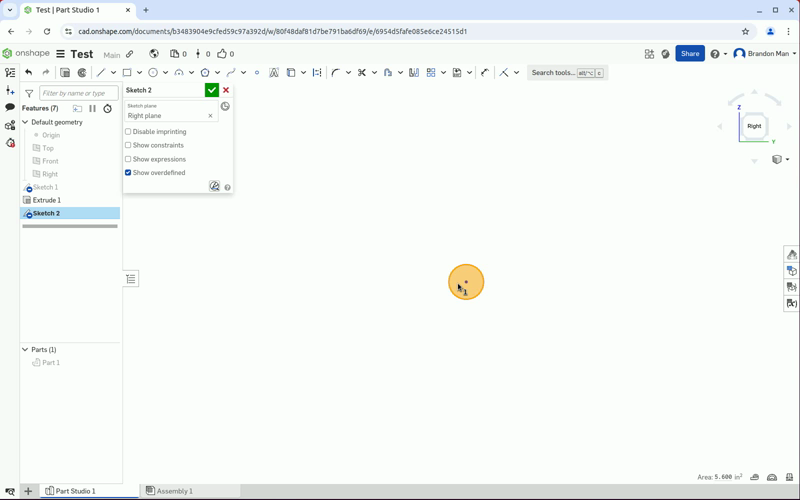
scroll(-6)
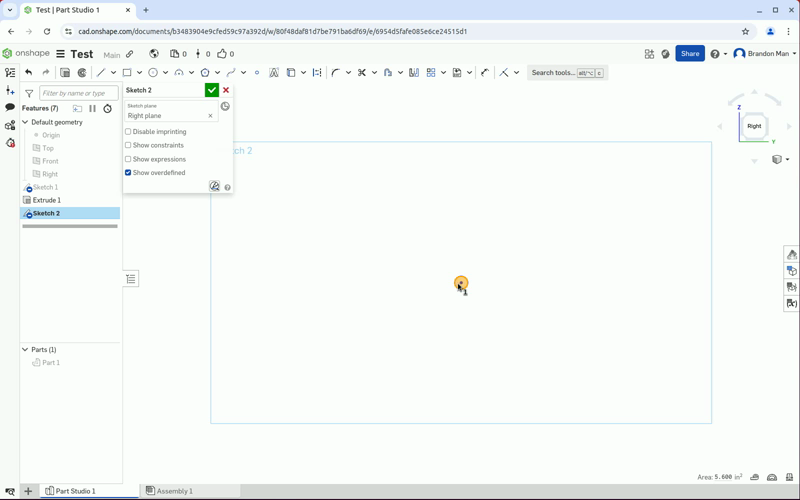
mouse_move(73, 352)
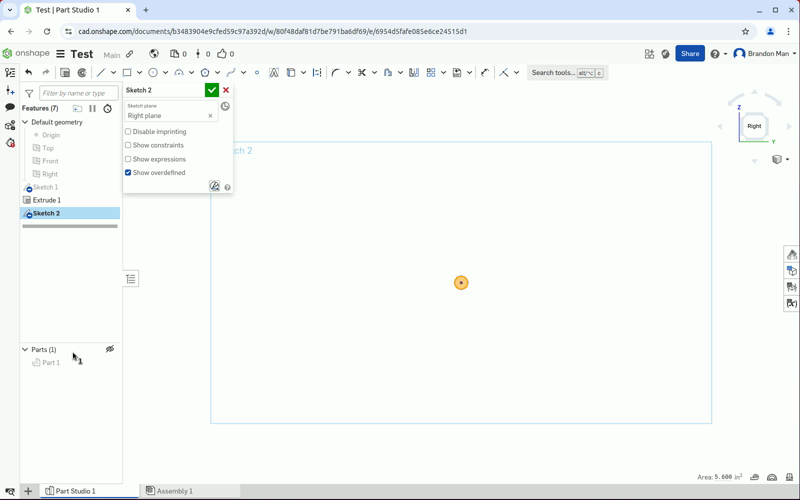
key(shift+y)
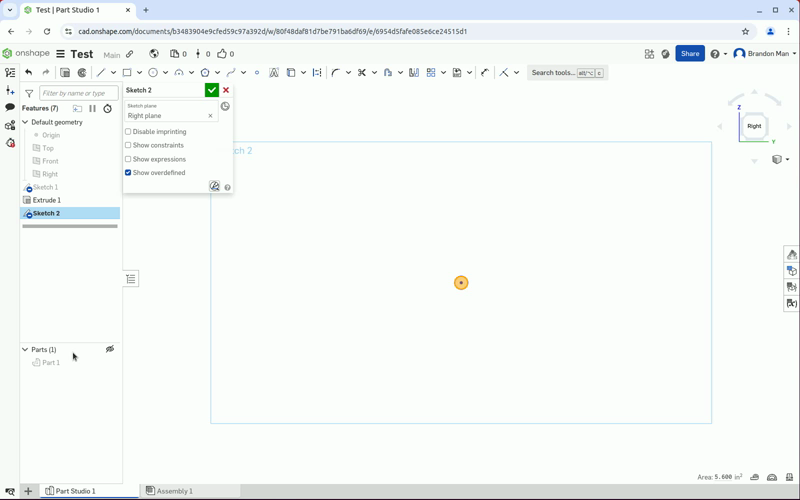
key(shift+e)
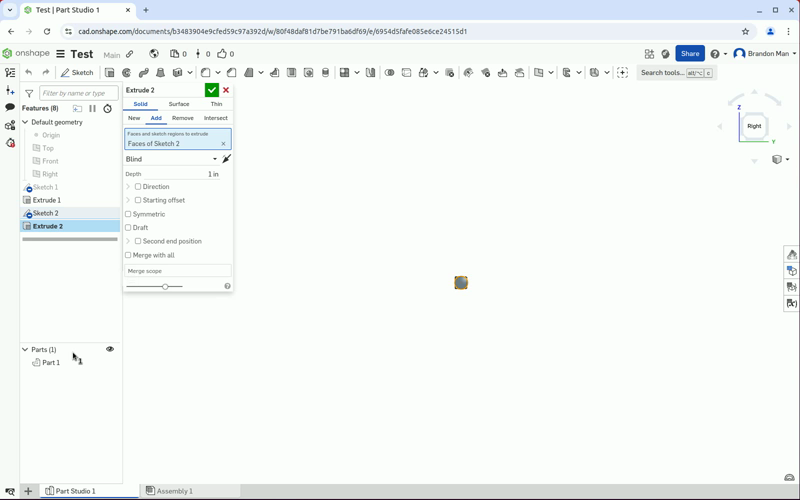
mouse_move(143, 106)
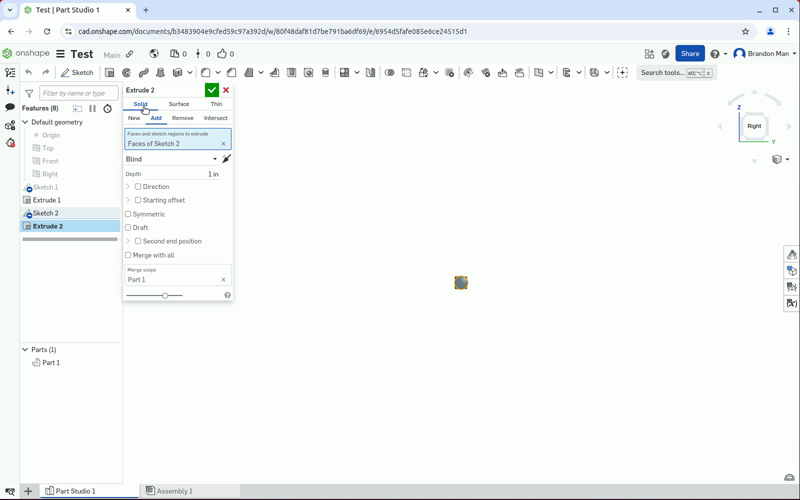
click(143, 106)
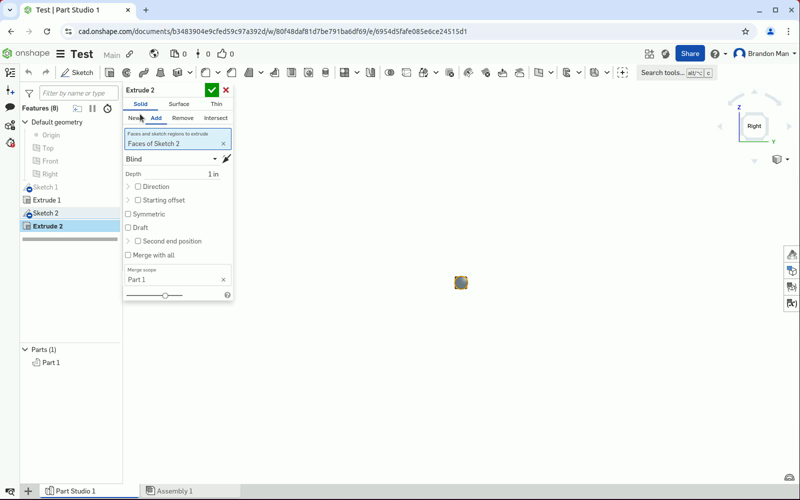
mouse_move(137, 120)
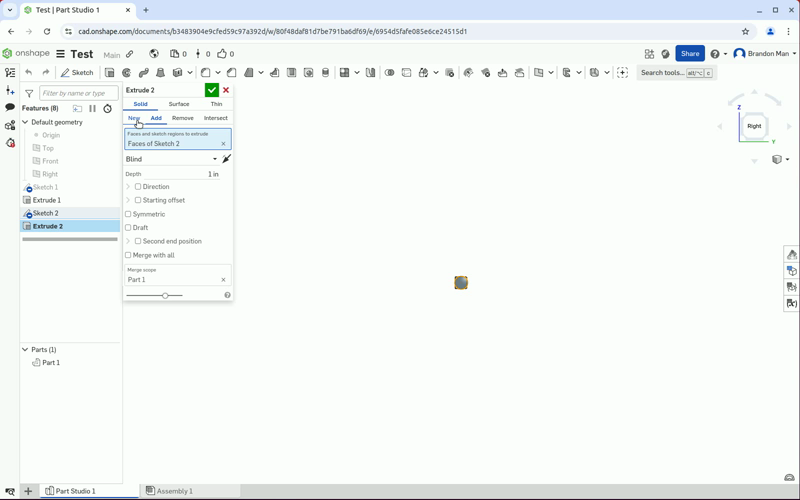
click(137, 120)
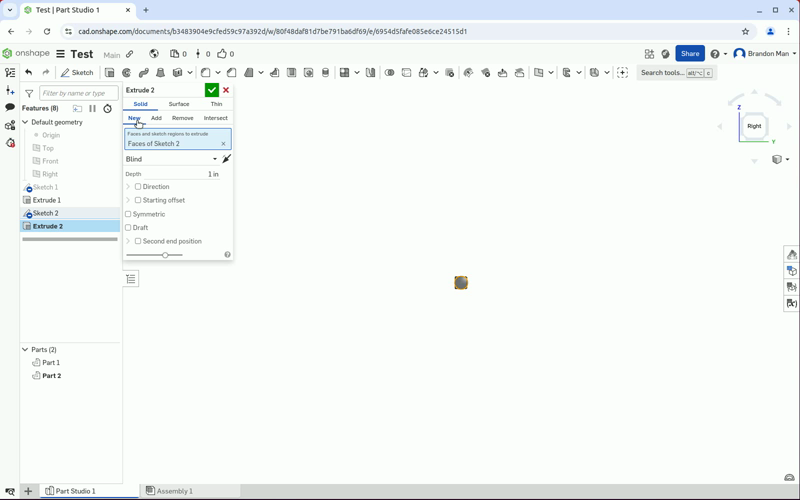
key(tab, 4)
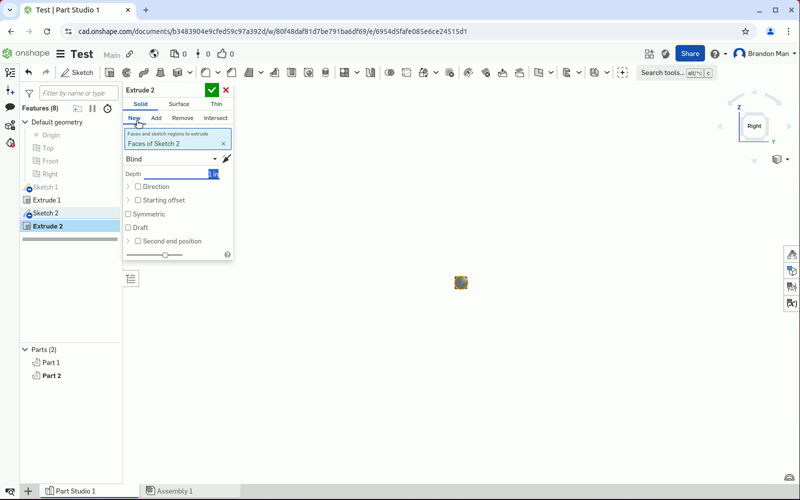
text(23.108)
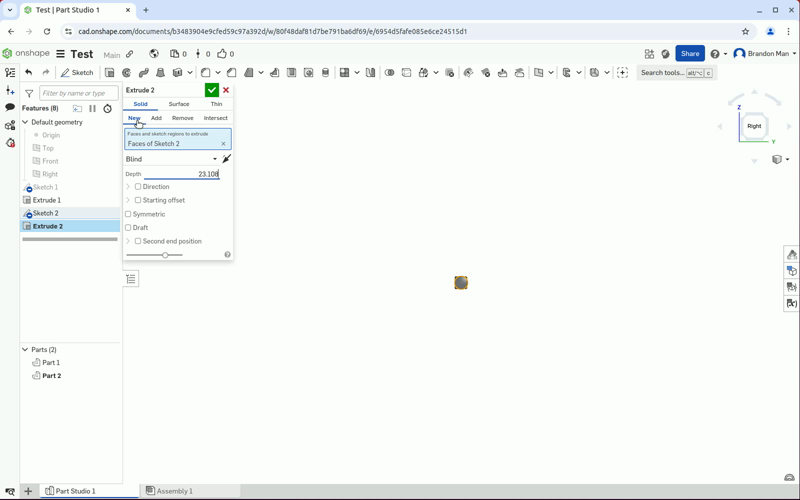
key(enter)
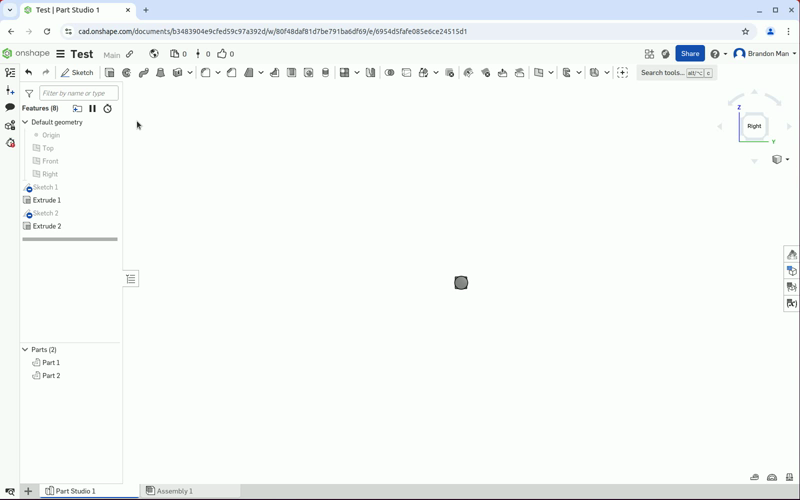
key(shift+h)
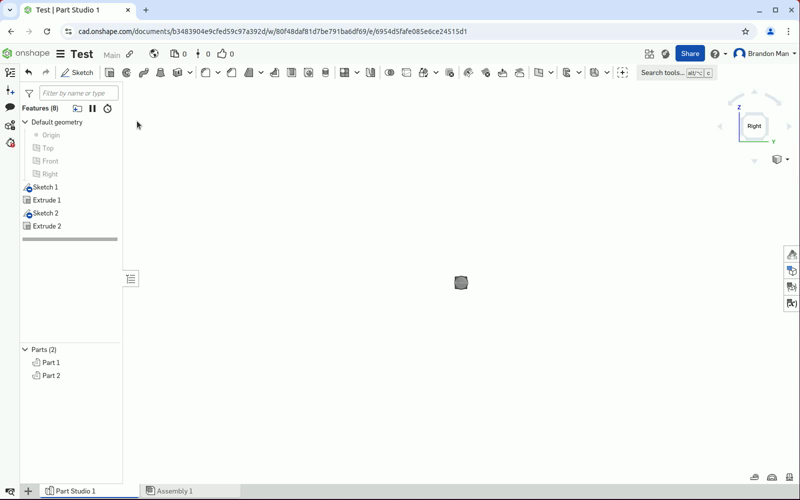
key(shift+h)
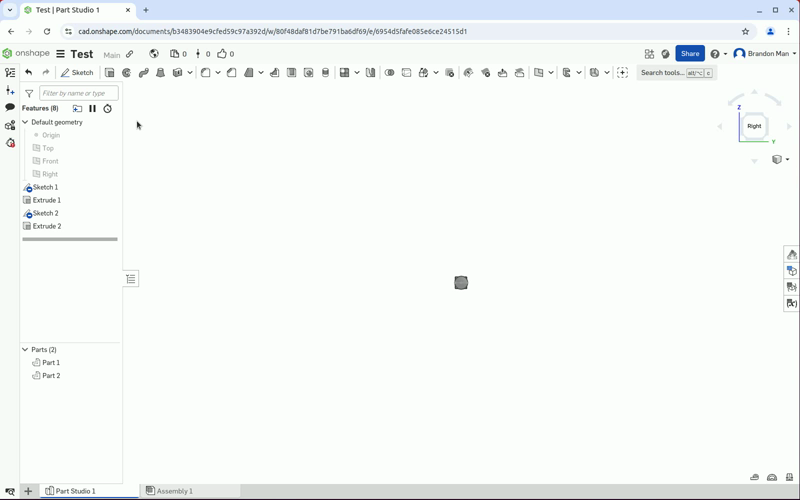
key(shift+7)
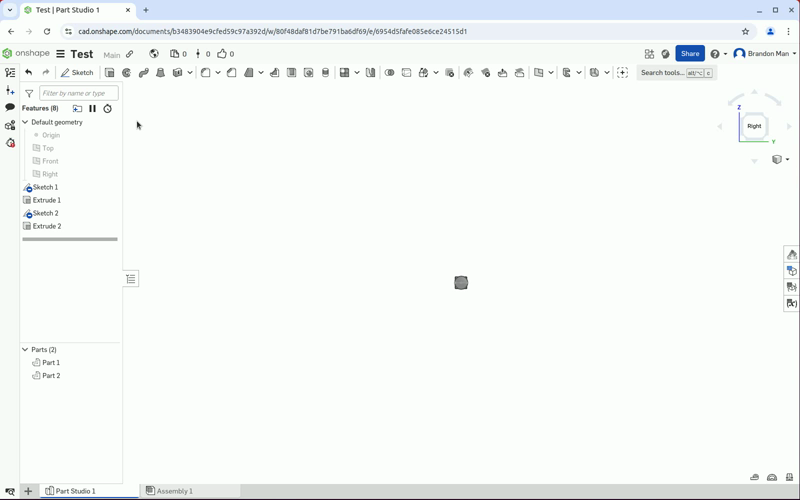
key(right, 2)
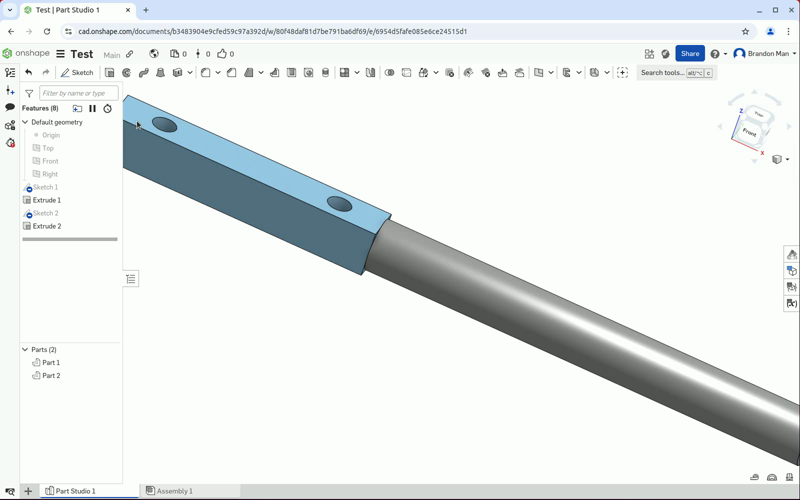
key(down, 2)
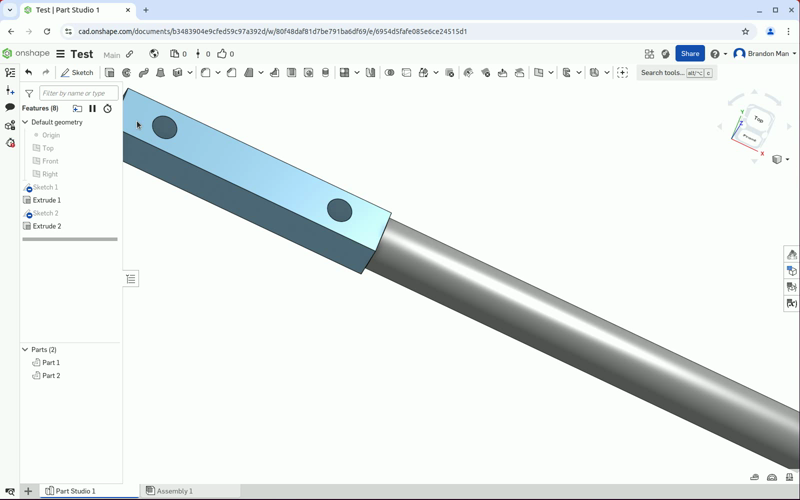
key(up, 2)
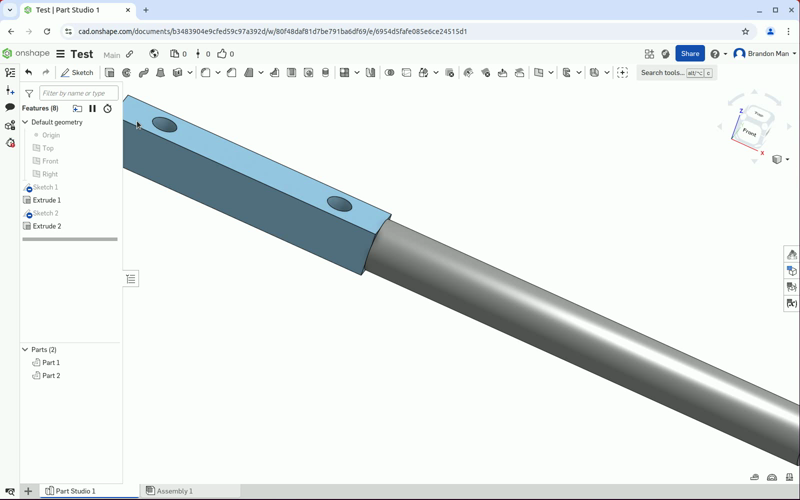
key(left, 2)
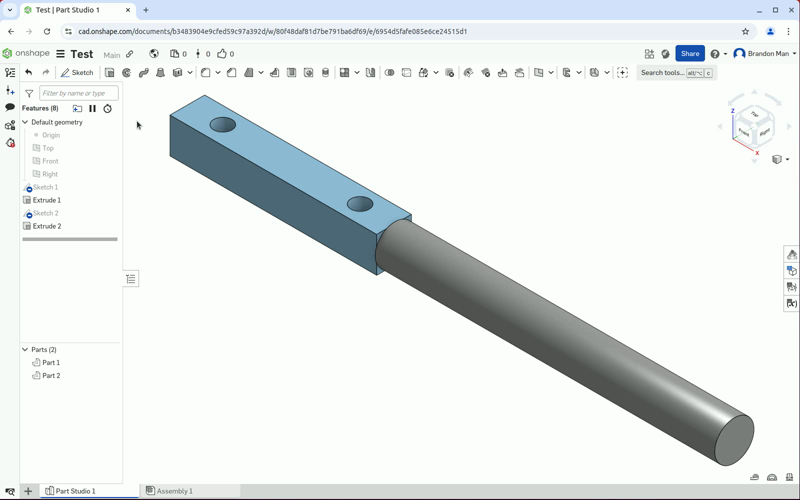
mouse_move(73, 189)
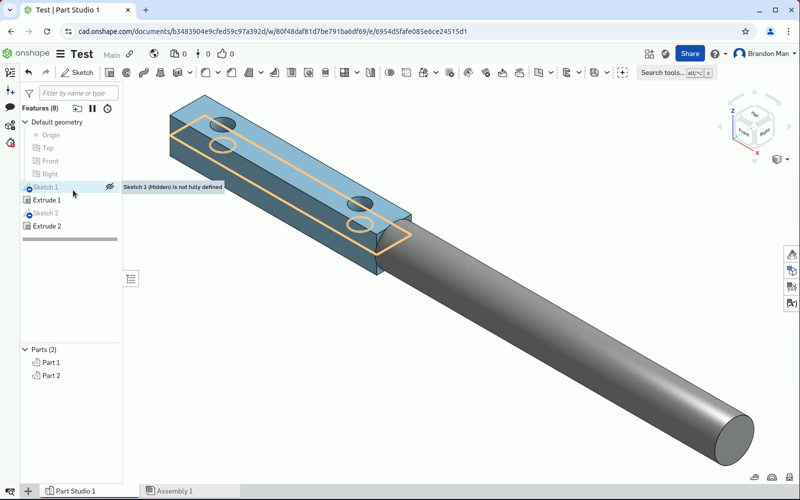
click(73, 189)